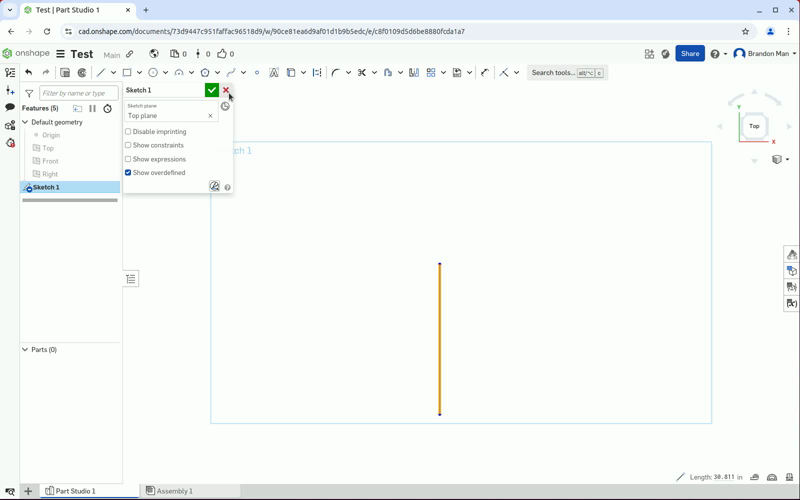
key(shift+h)
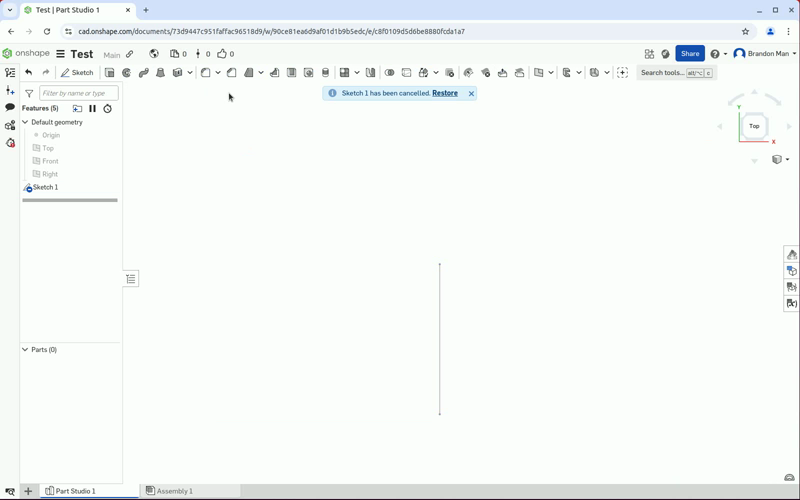
key(shift+s)
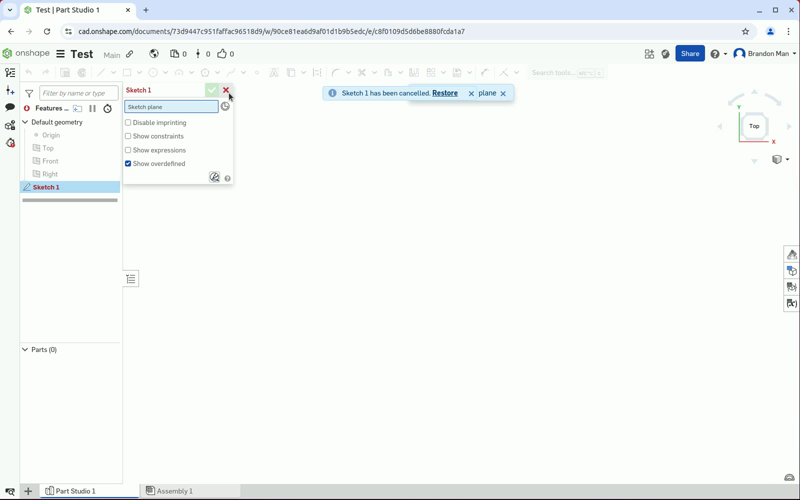
mouse_move(73, 150)
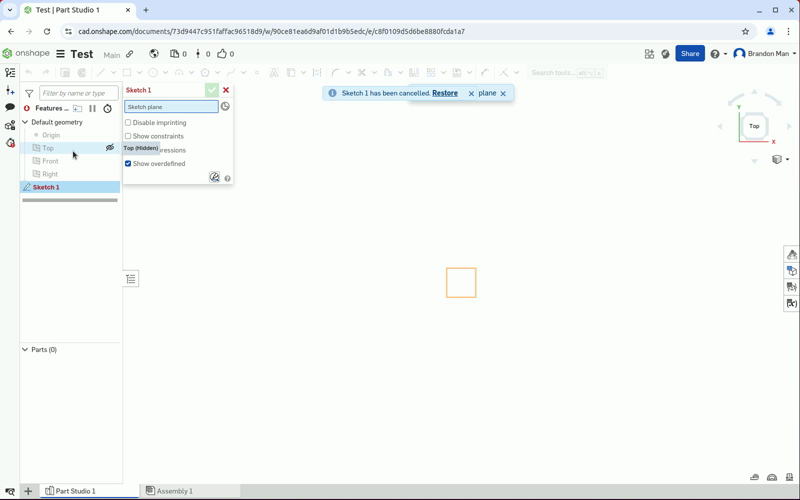
click(73, 150)
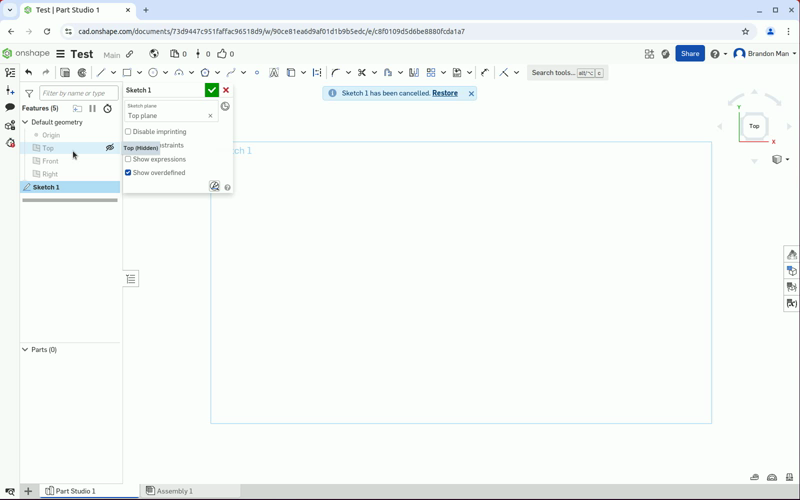
mouse_move(73, 352)
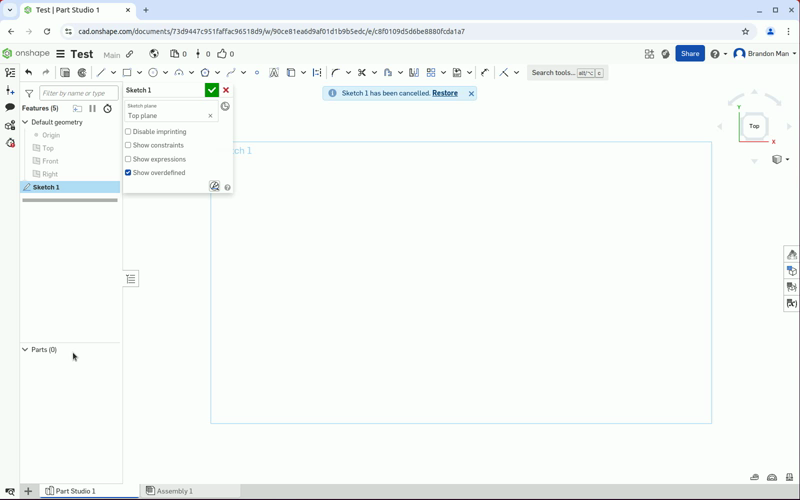
key(y)
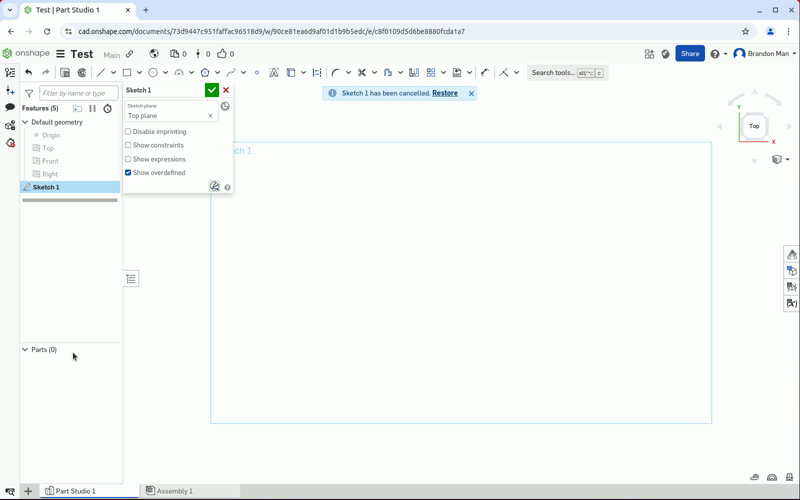
key(l)
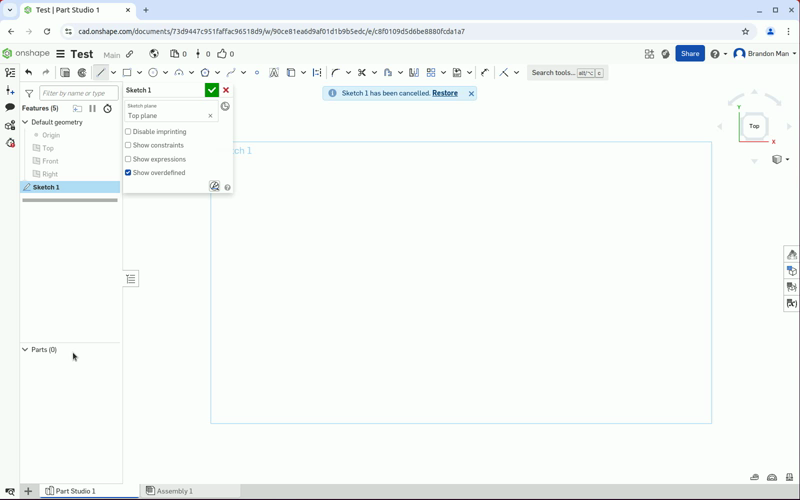
key_down(shift)
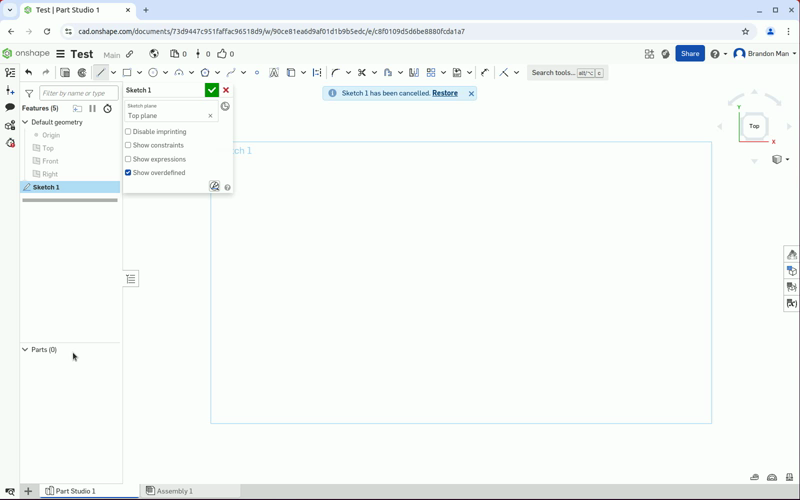
mouse_move(348, 327)
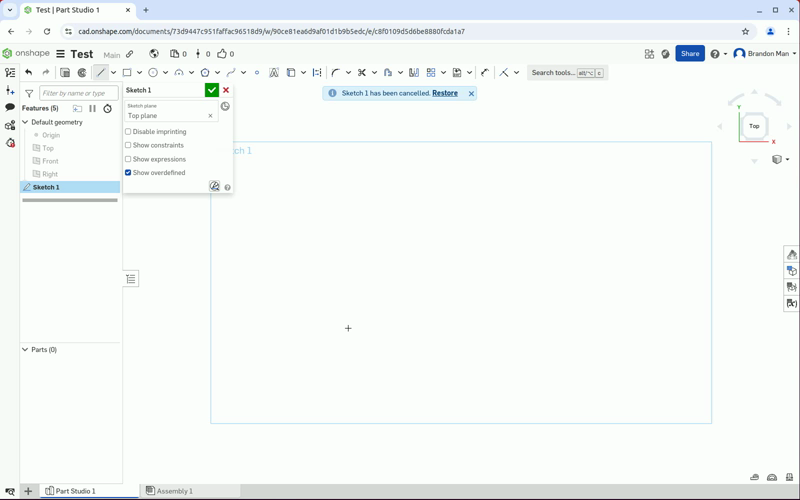
click(348, 327)
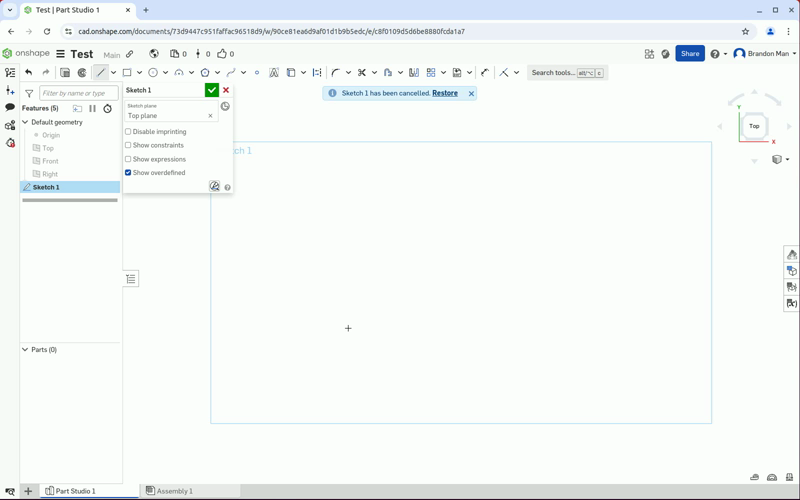
key_up(shift)
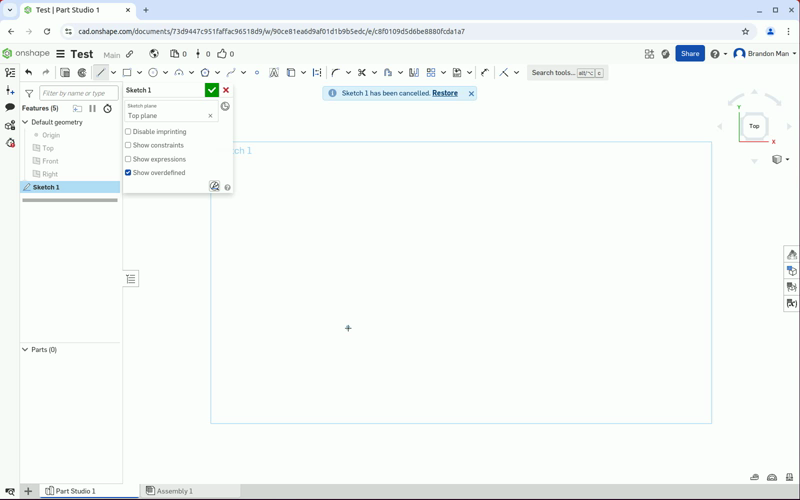
key_down(shift)
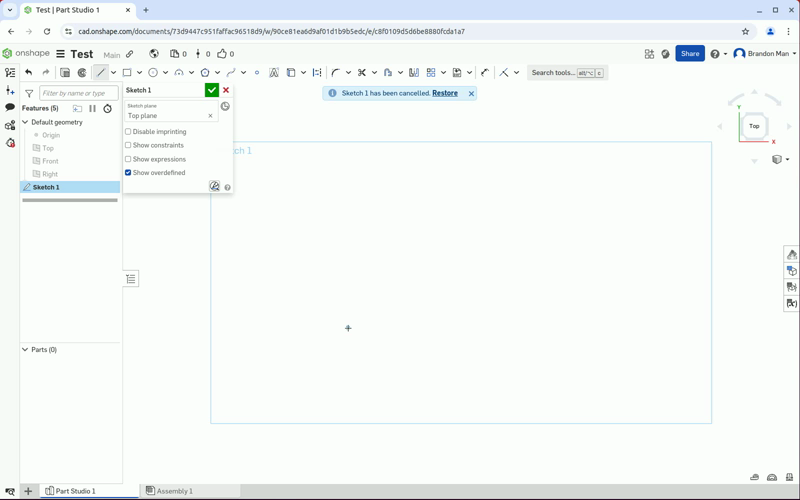
mouse_move(414, 393)
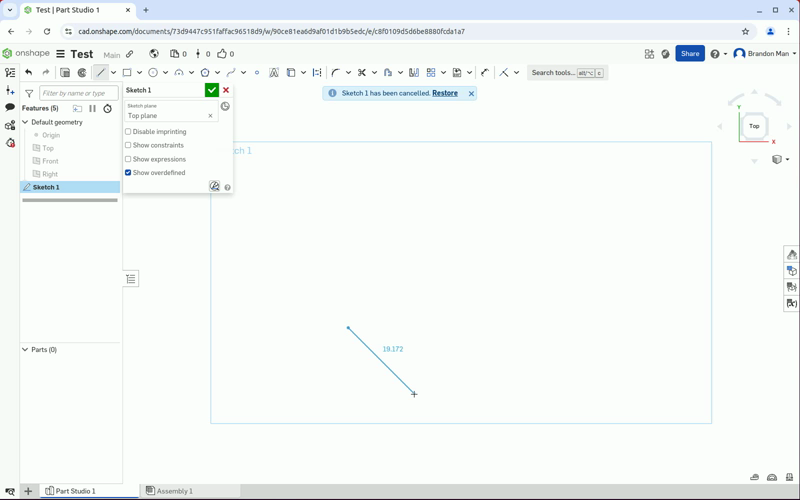
click(414, 393)
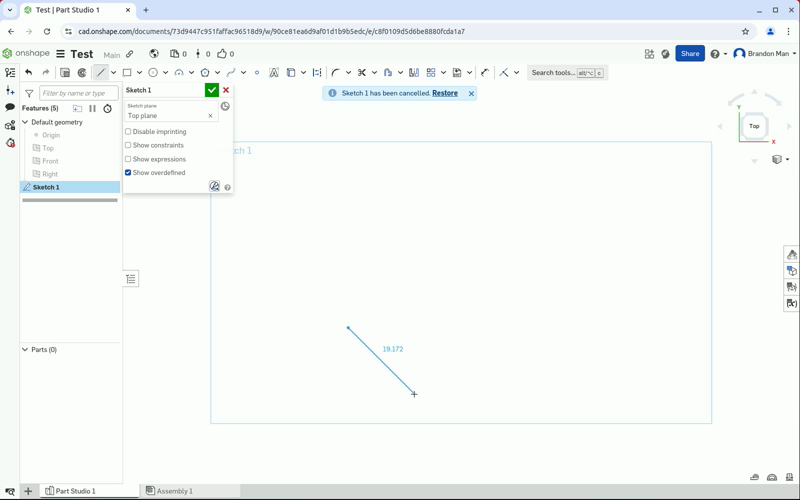
key_up(shift)
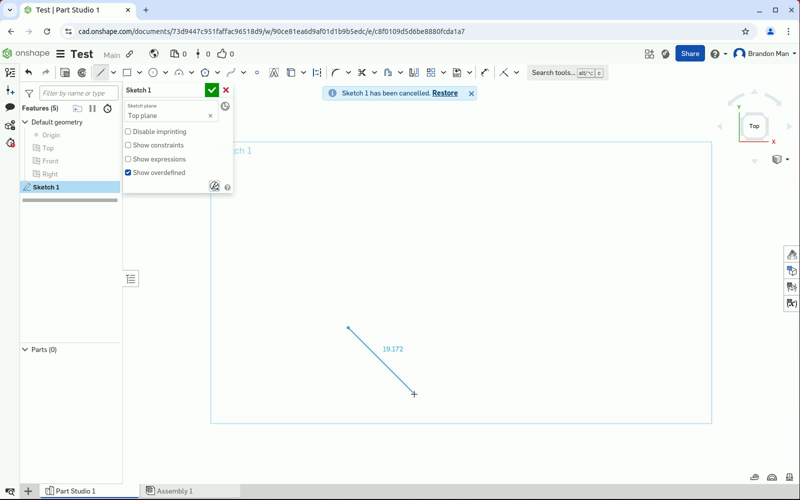
key_down(shift)
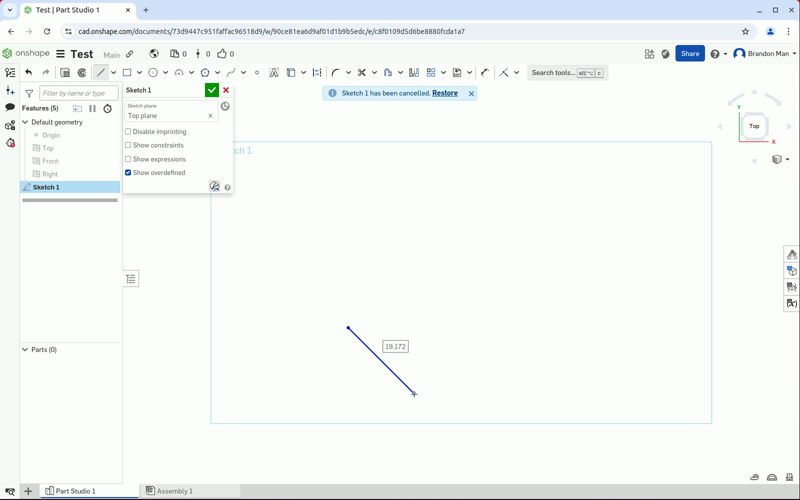
mouse_move(506, 393)
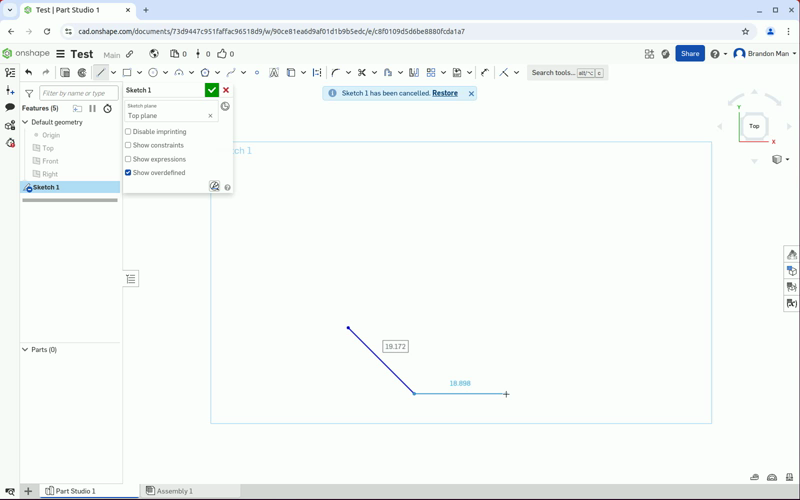
click(506, 393)
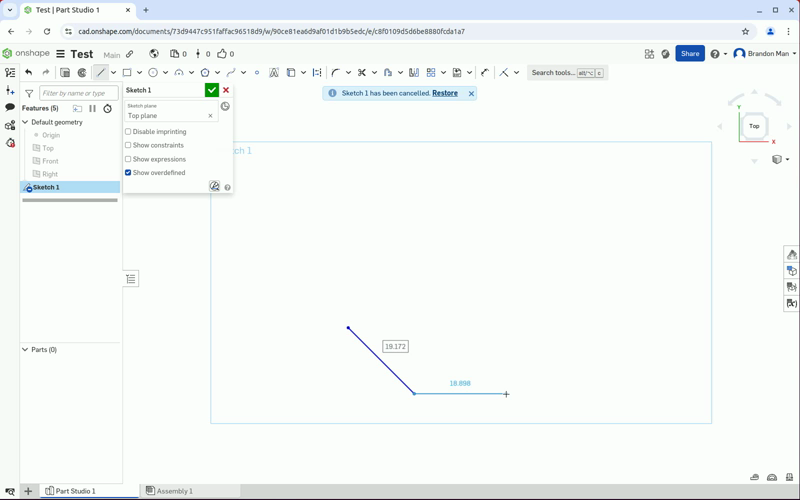
key_up(shift)
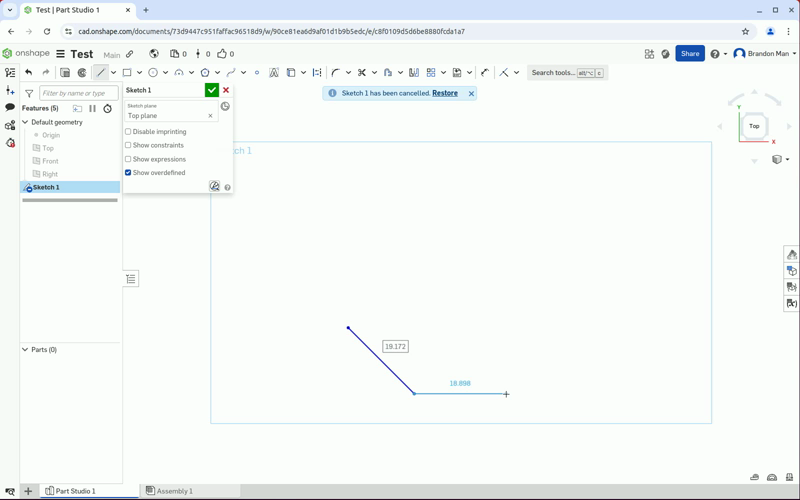
key_down(shift)
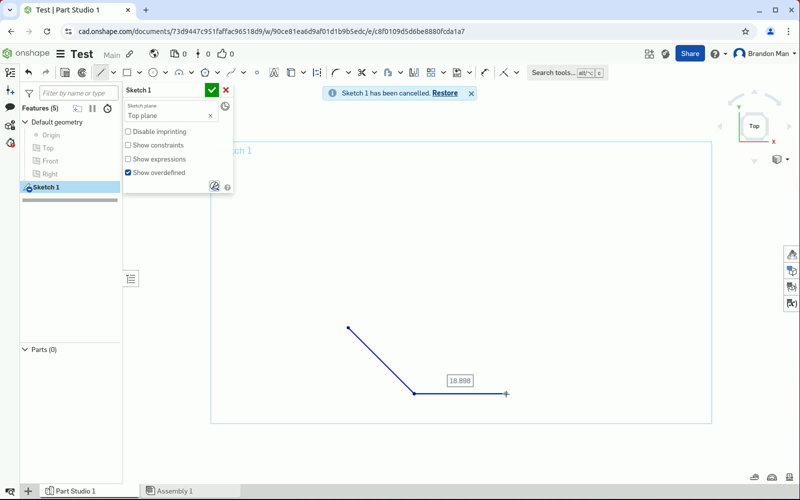
mouse_move(572, 327)
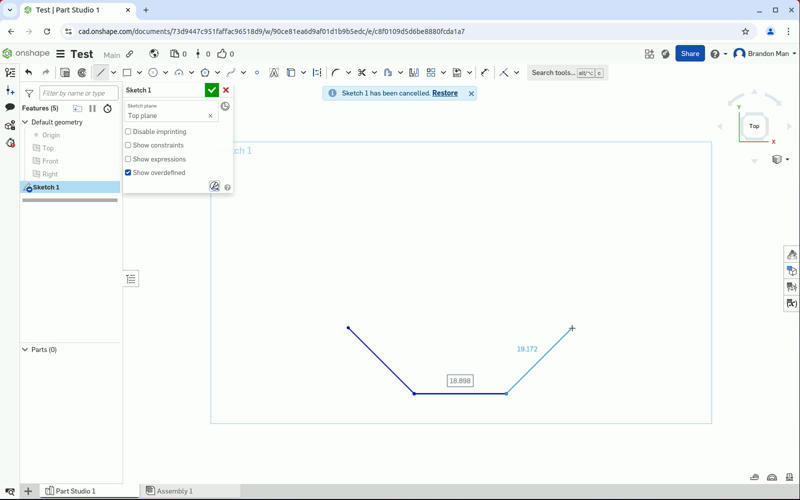
click(572, 327)
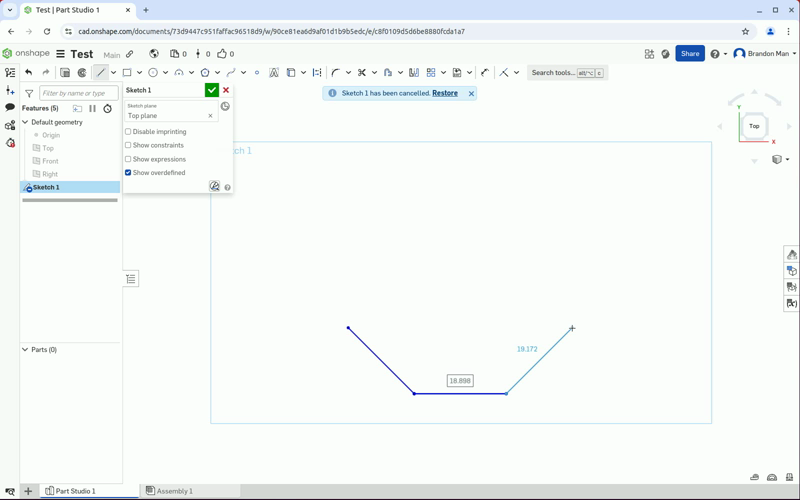
key_up(shift)
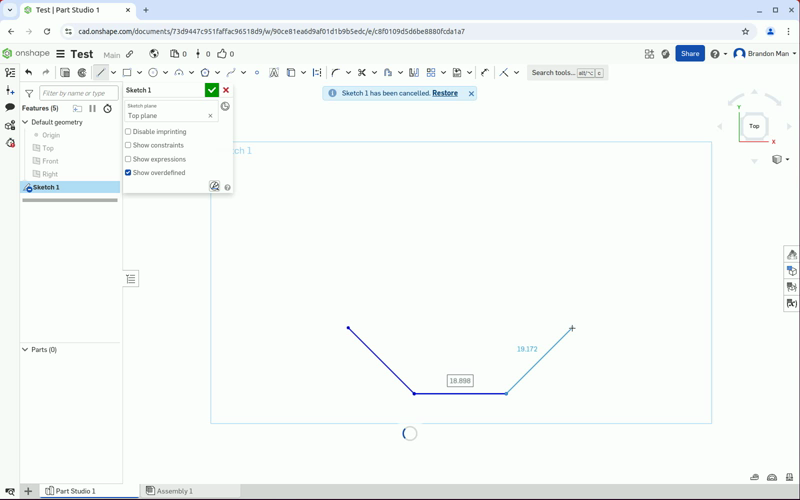
key_down(shift)
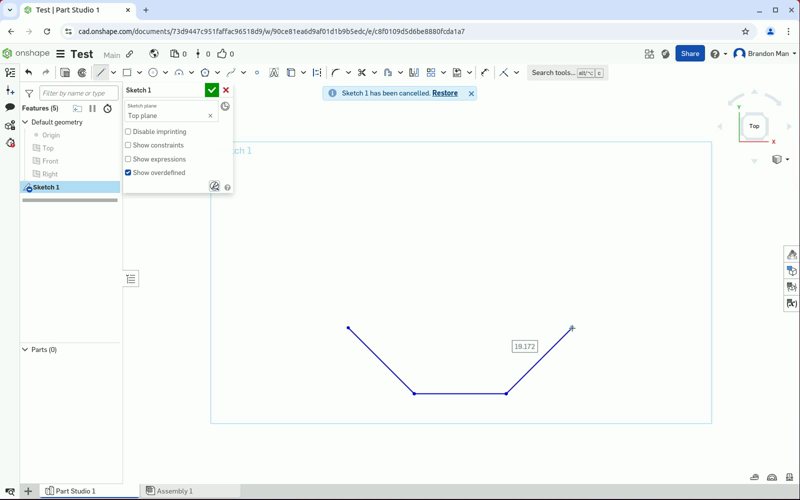
mouse_move(572, 236)
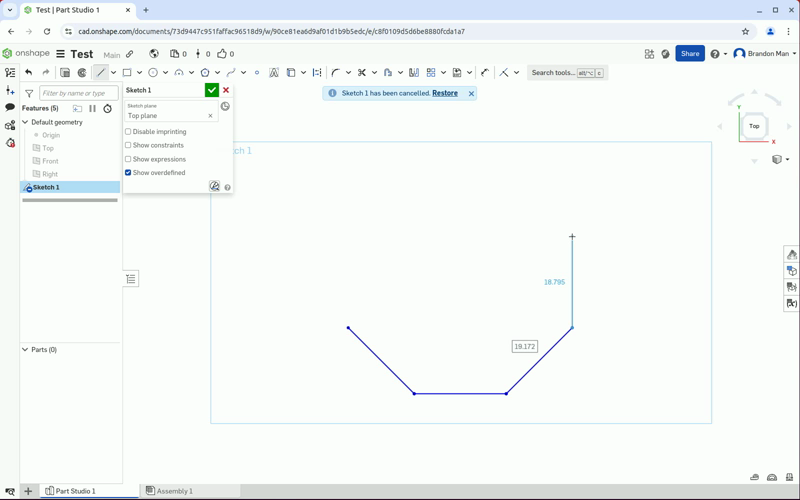
click(572, 236)
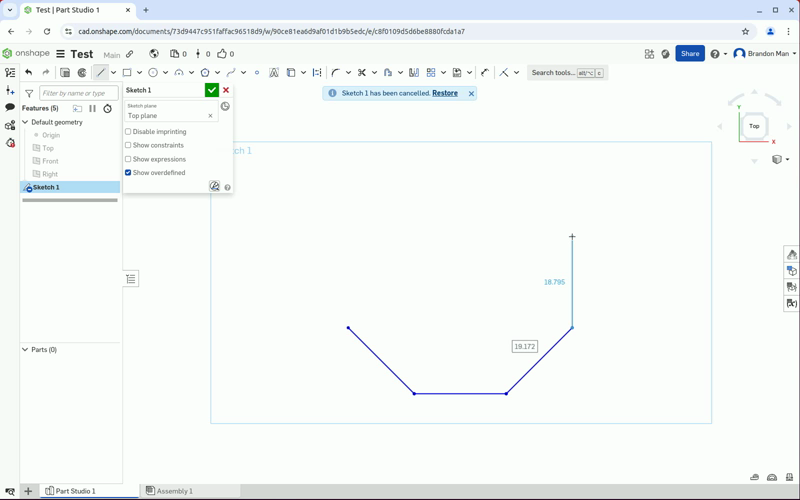
key_up(shift)
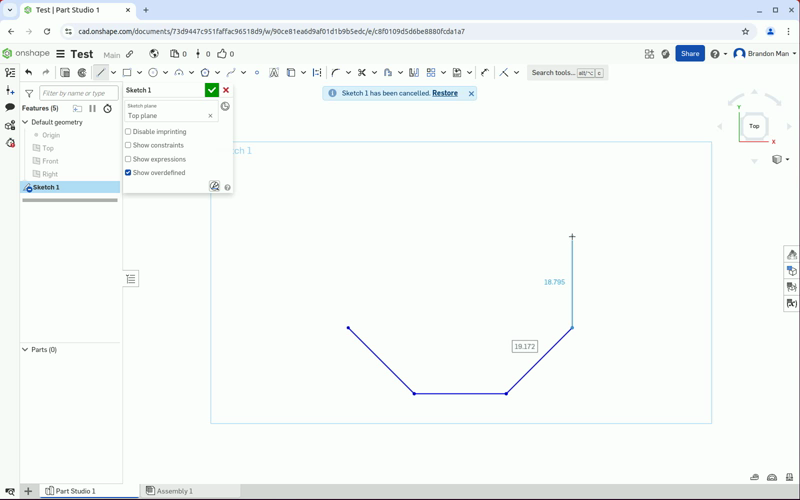
key_down(shift)
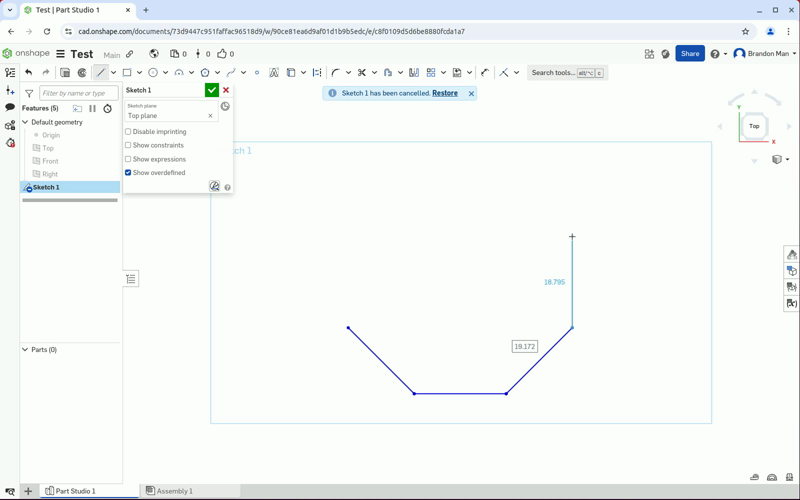
mouse_move(506, 170)
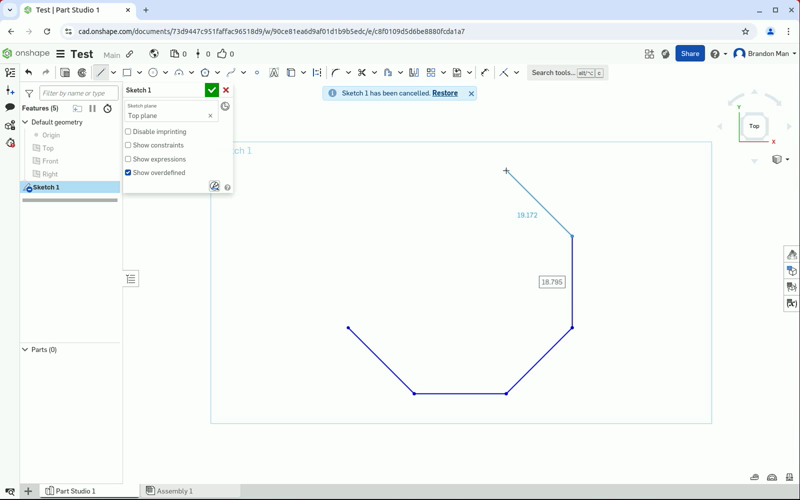
click(506, 170)
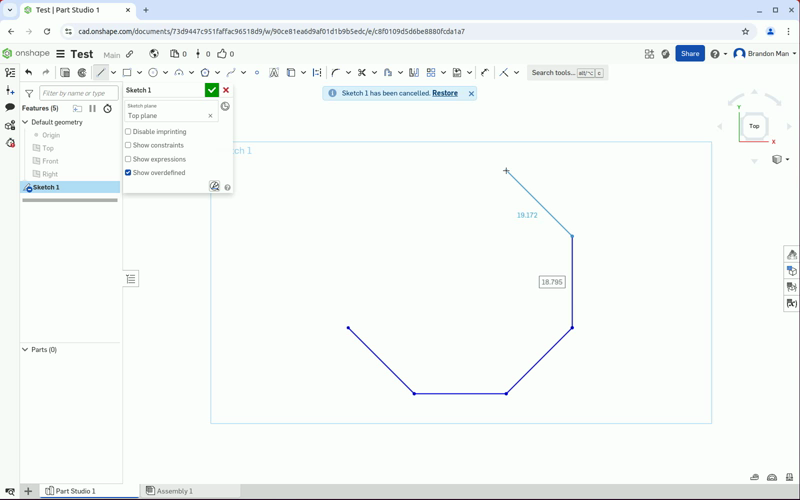
key_up(shift)
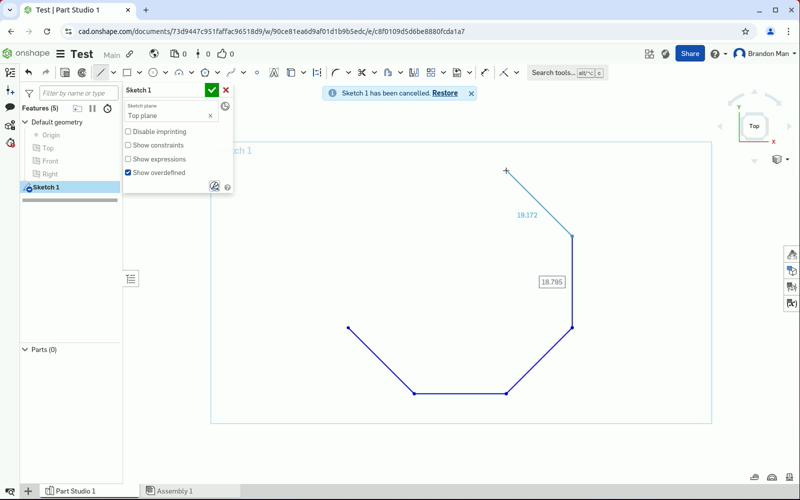
key_down(shift)
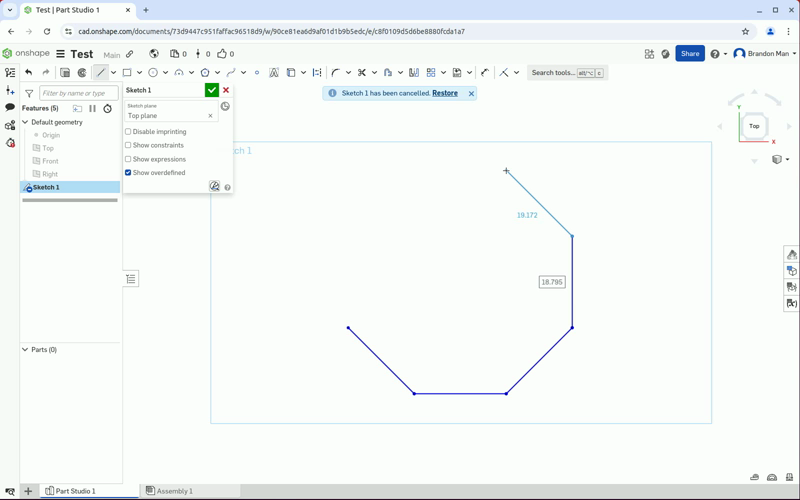
mouse_move(414, 170)
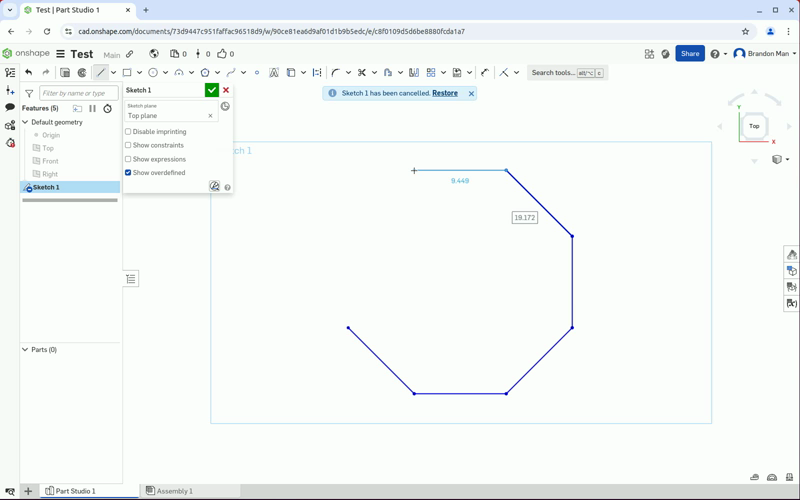
click(414, 170)
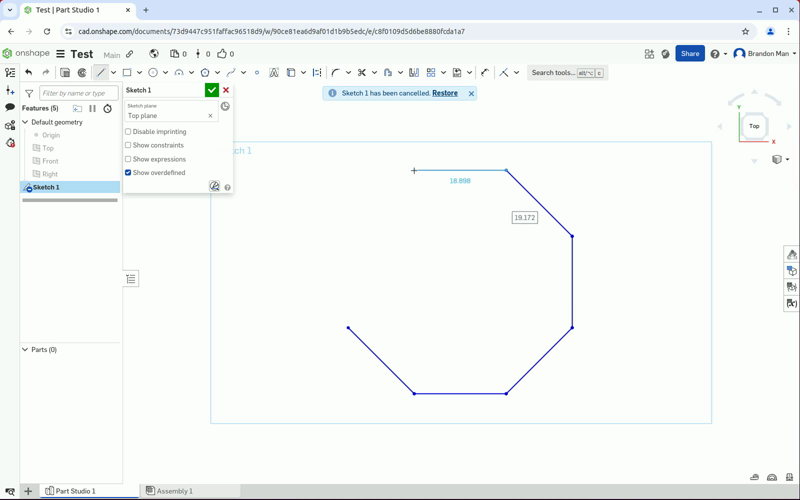
key_up(shift)
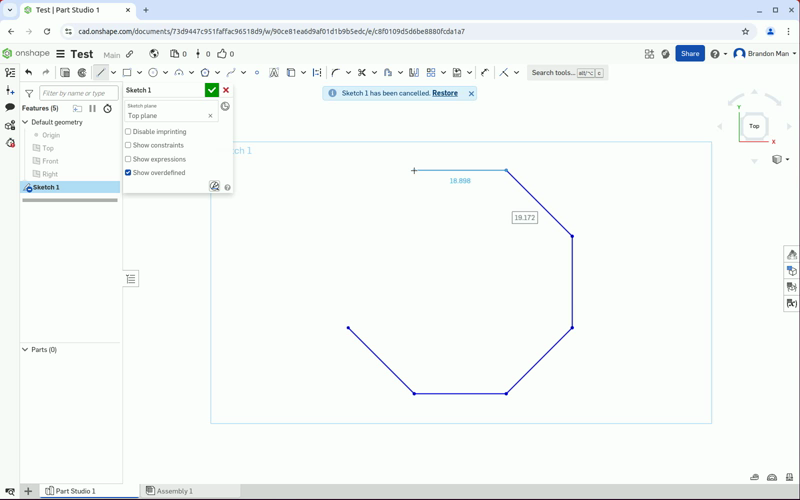
key_down(shift)
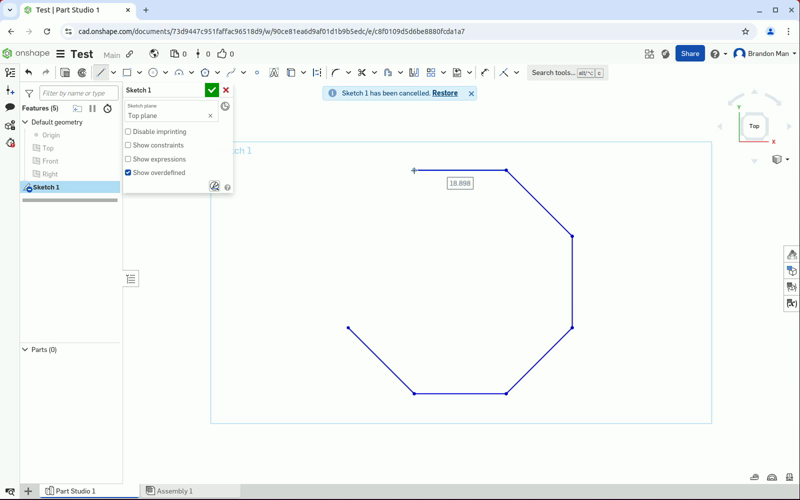
mouse_move(348, 236)
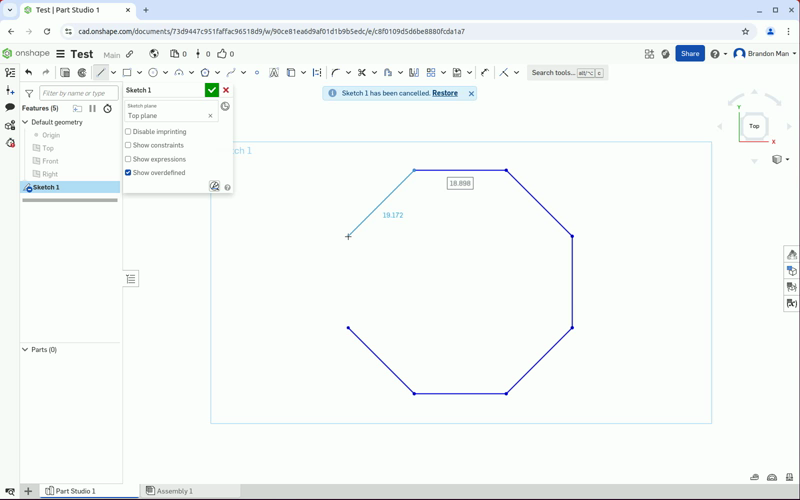
click(348, 236)
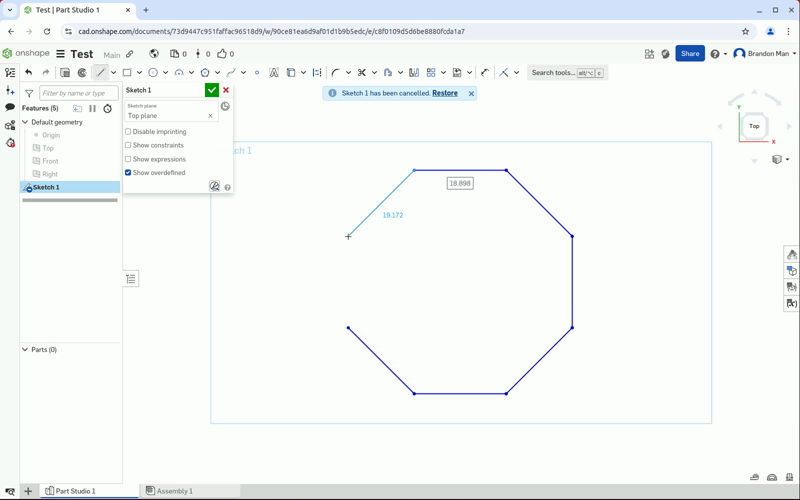
key_up(shift)
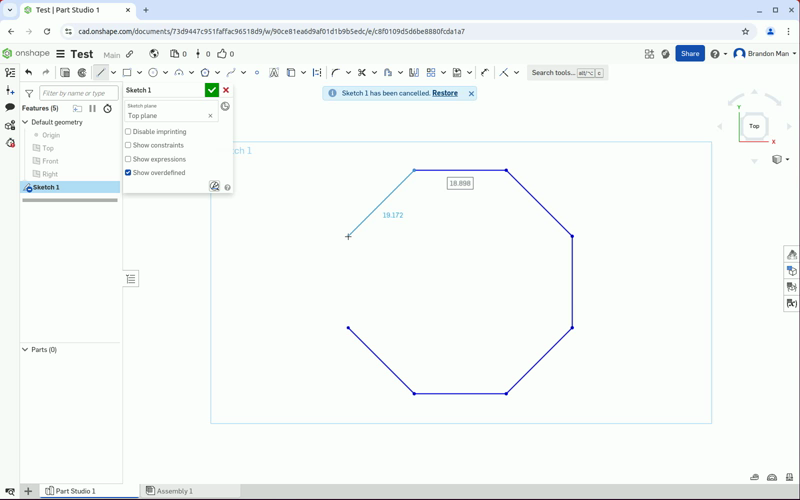
key_down(shift)
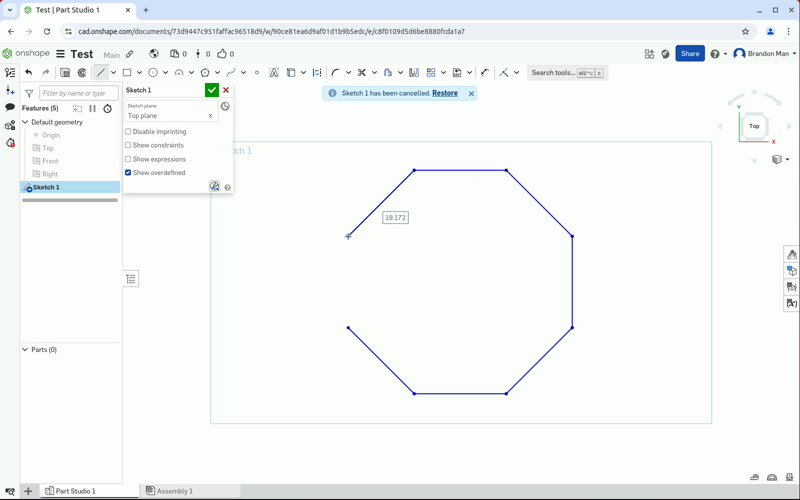
mouse_move(348, 327)
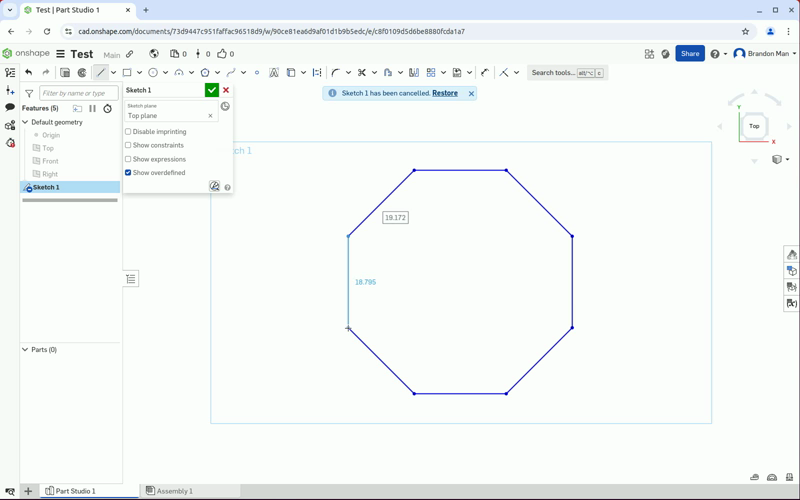
key_up(shift)
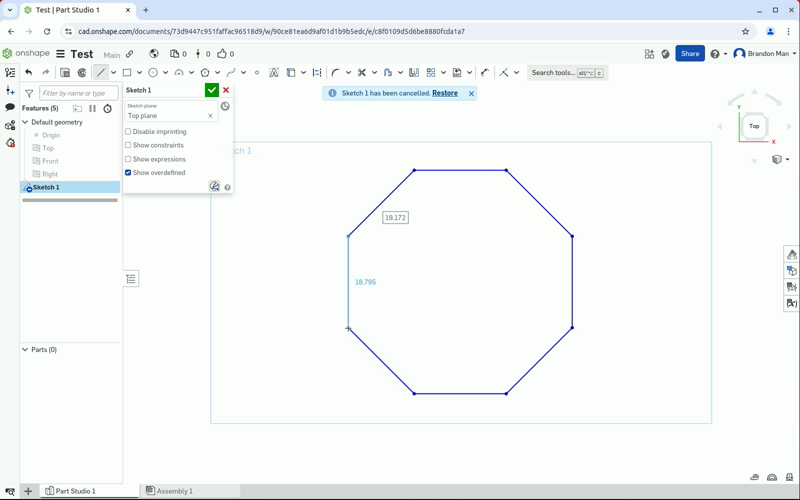
click(348, 327)
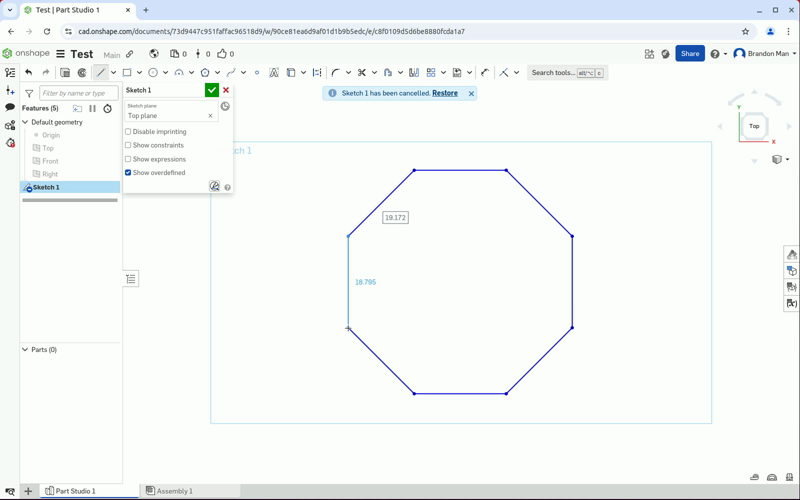
key(esc)
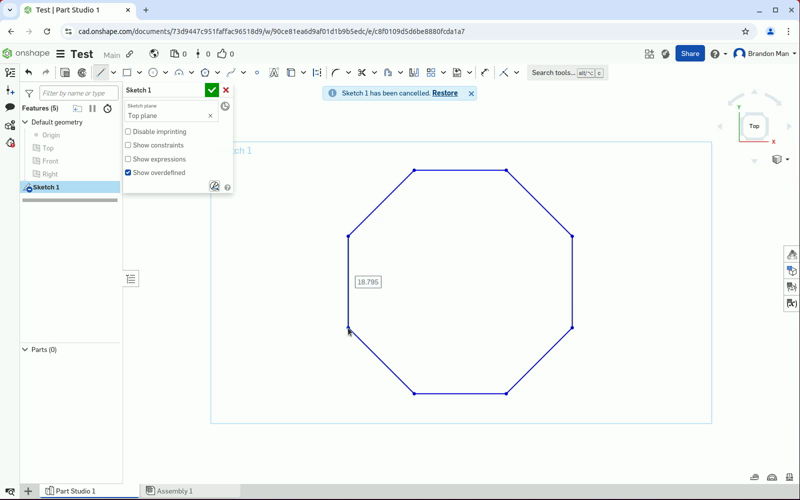
mouse_move(456, 207)
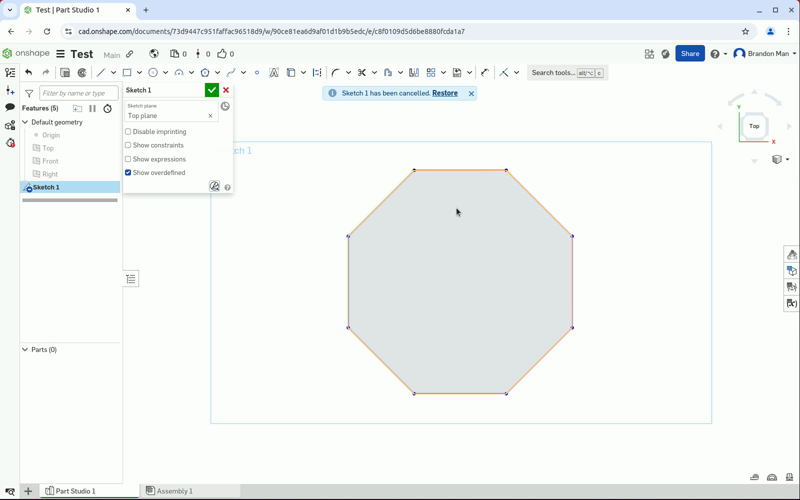
click(456, 207)
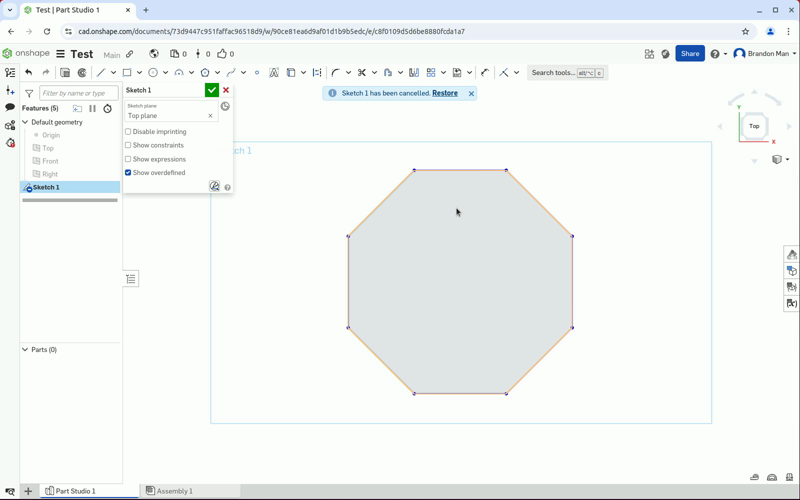
mouse_move(73, 352)
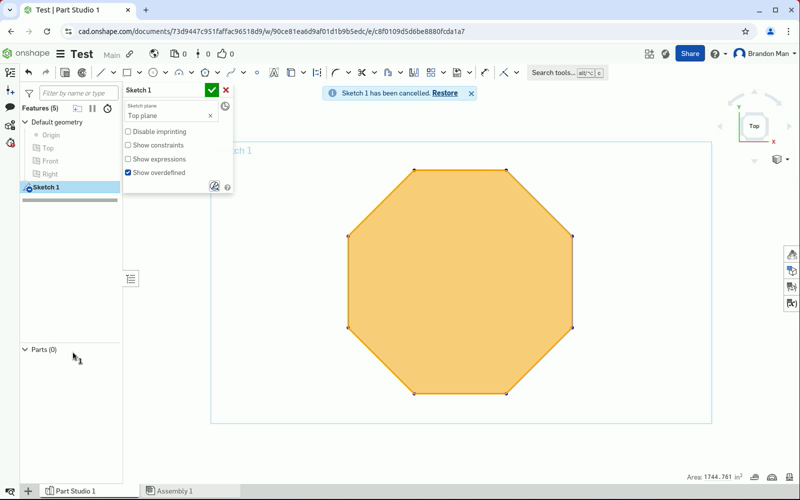
key(shift+y)
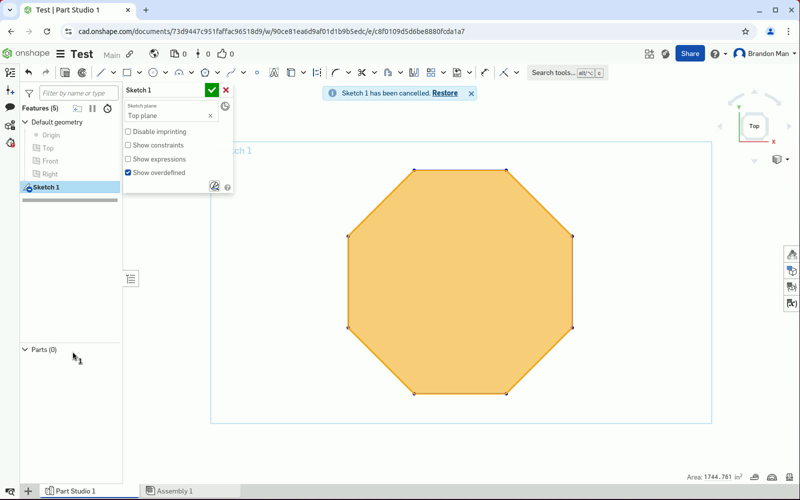
key(shift+e)
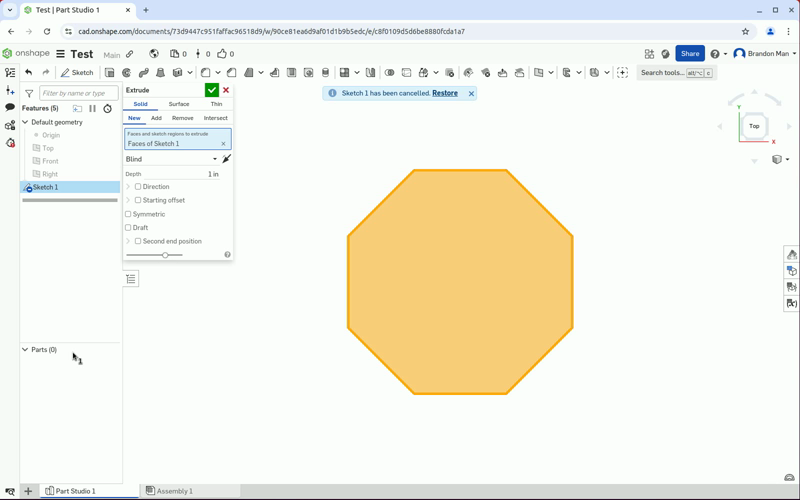
mouse_move(143, 106)
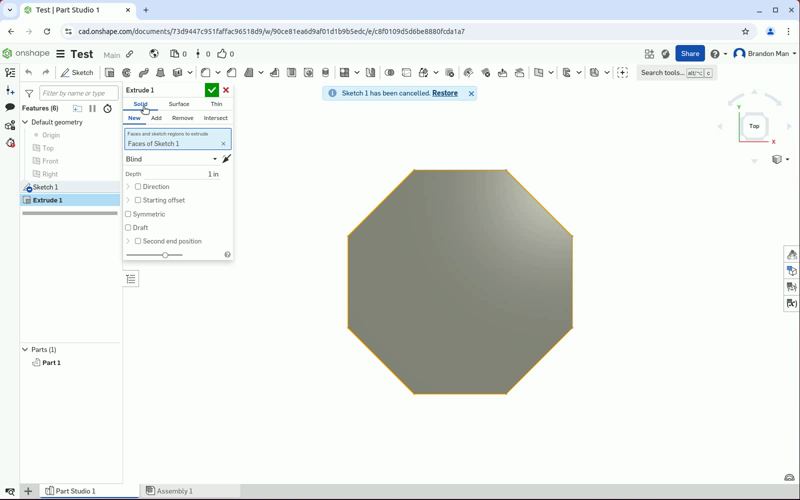
click(143, 106)
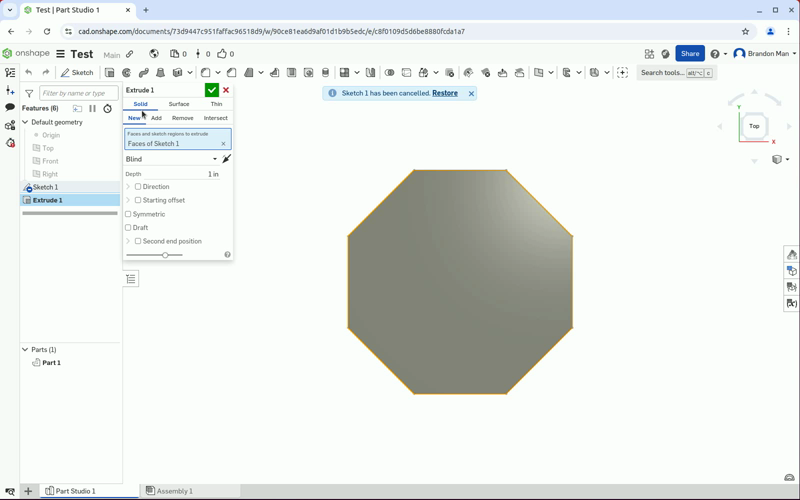
mouse_move(137, 120)
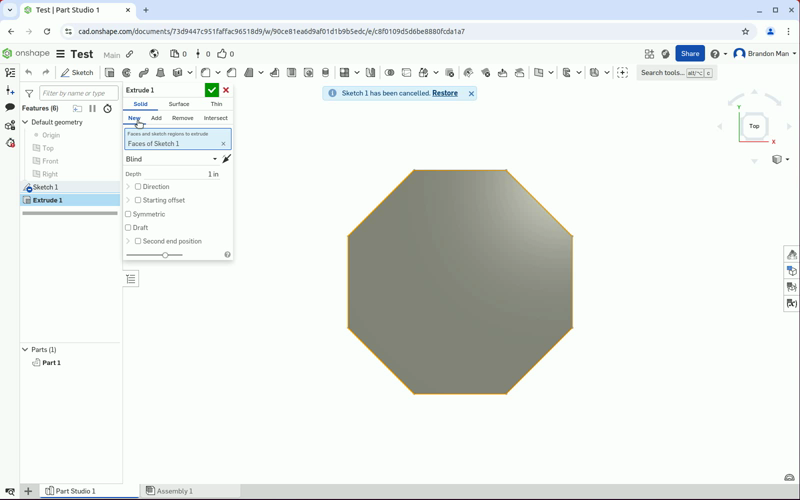
click(137, 120)
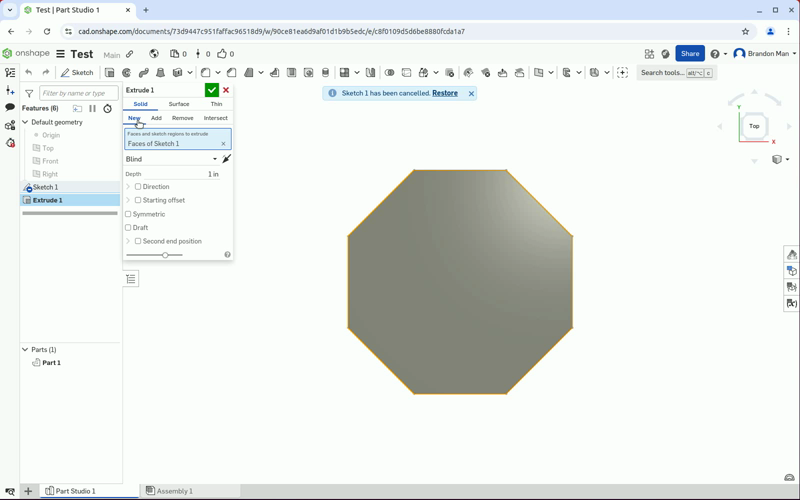
key(tab, 4)
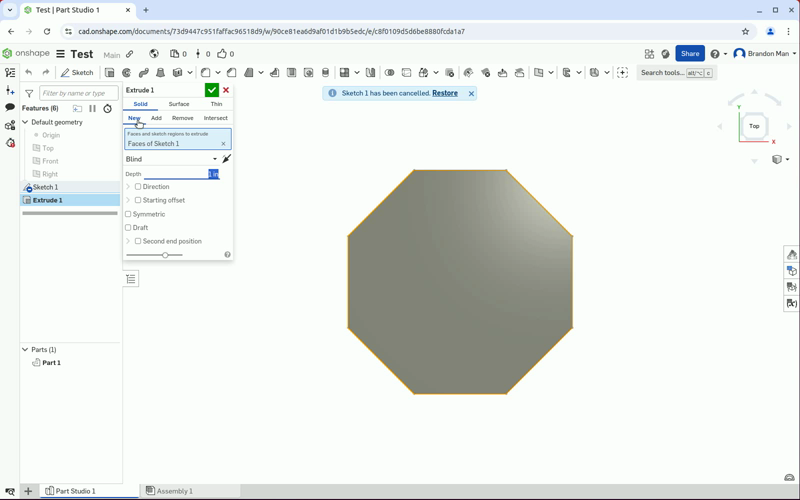
text(9.628)
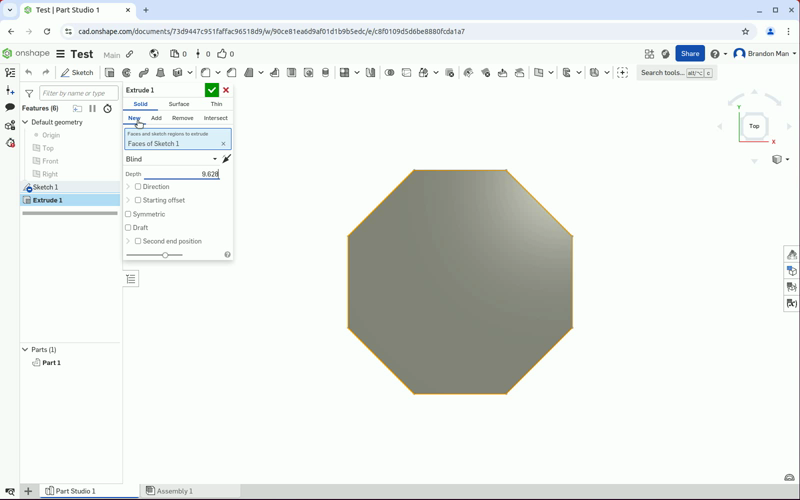
key(enter)
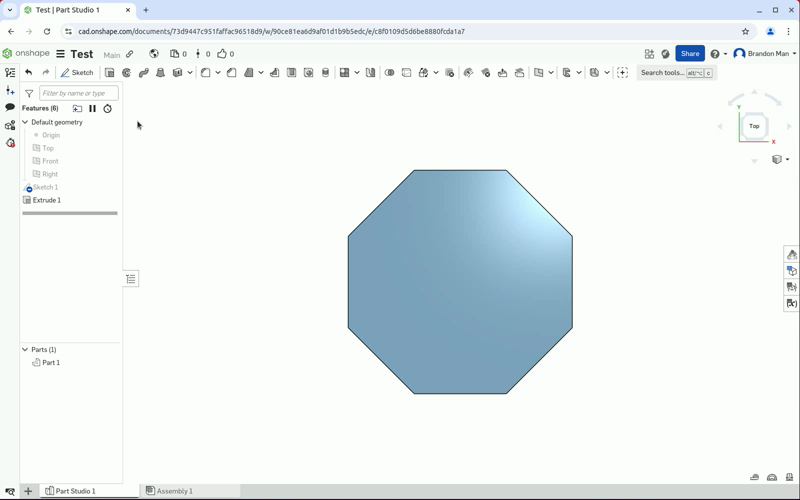
key(shift+h)
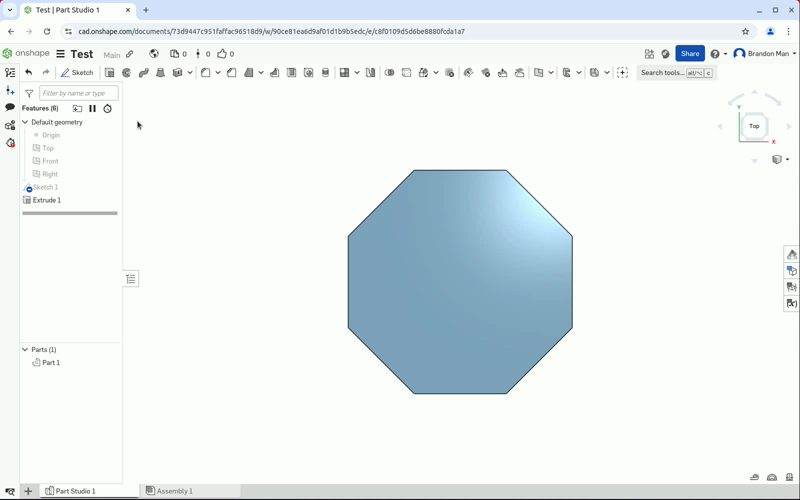
key(shift+h)
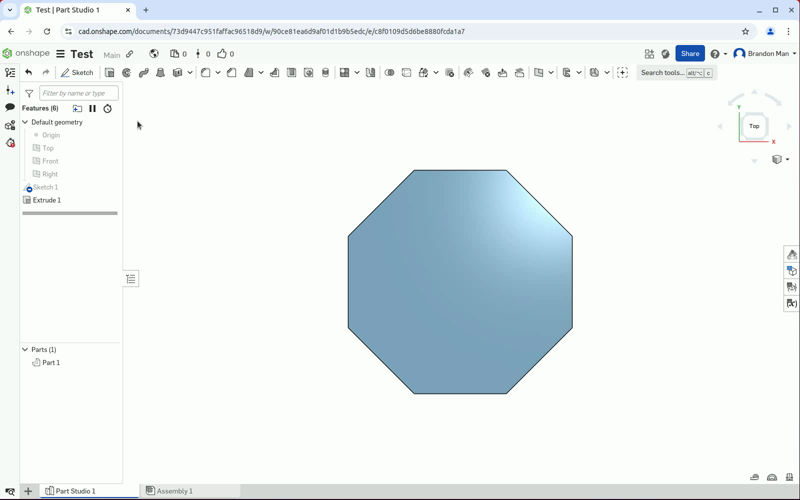
mouse_move(73, 189)
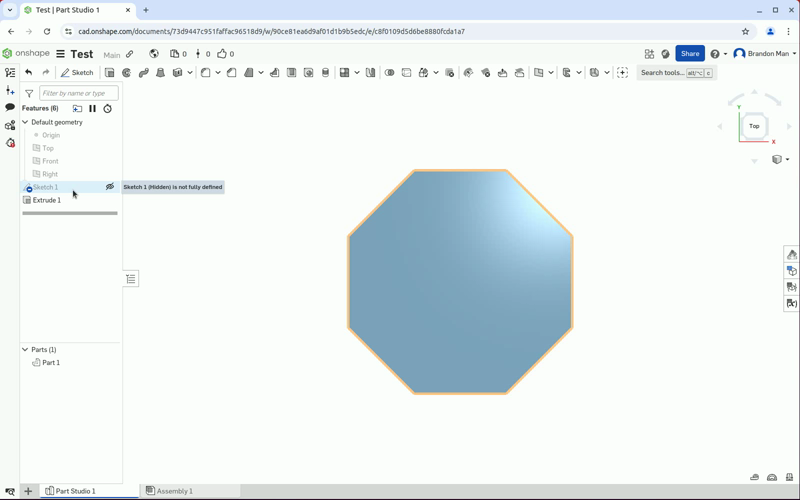
click(73, 189)
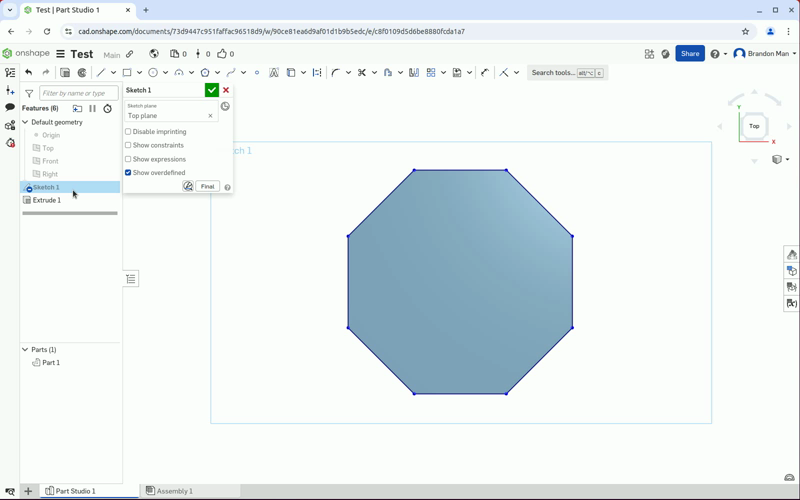
mouse_move(229, 92)
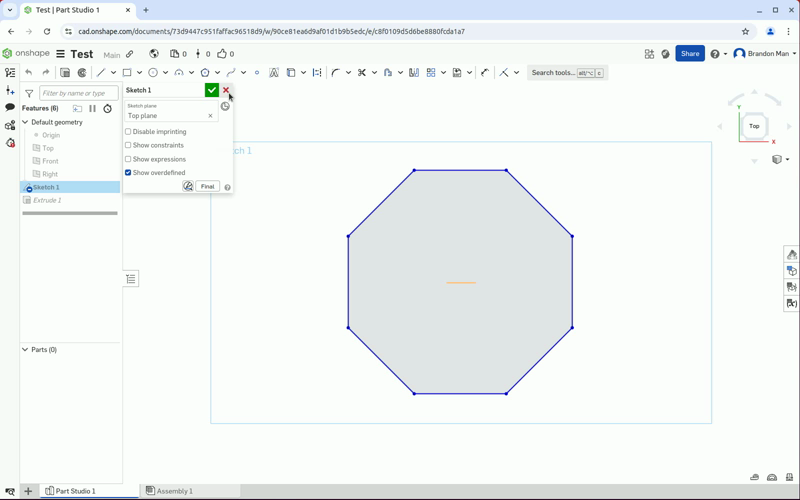
click(229, 92)
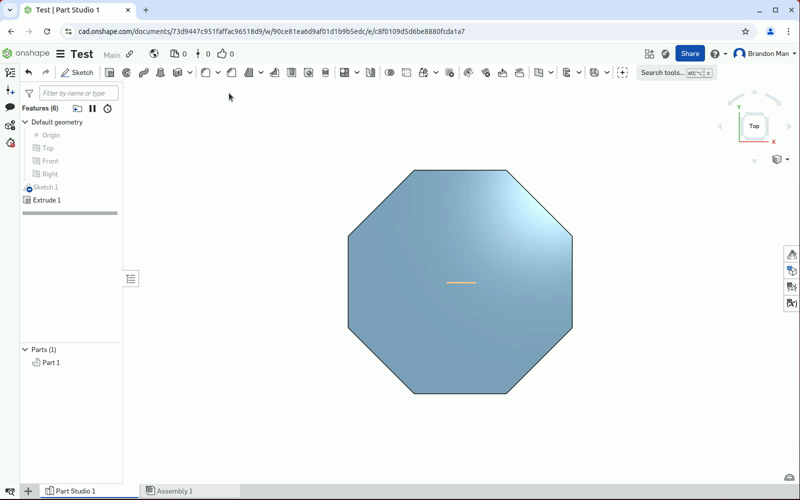
mouse_move(541, 75)
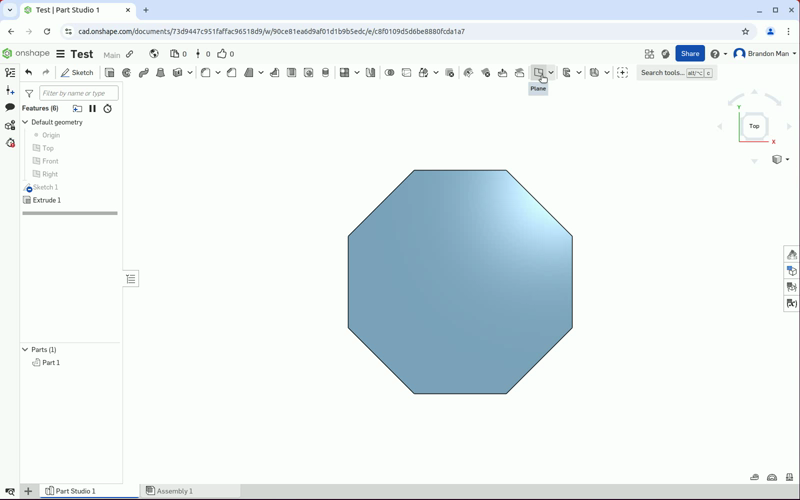
click(541, 75)
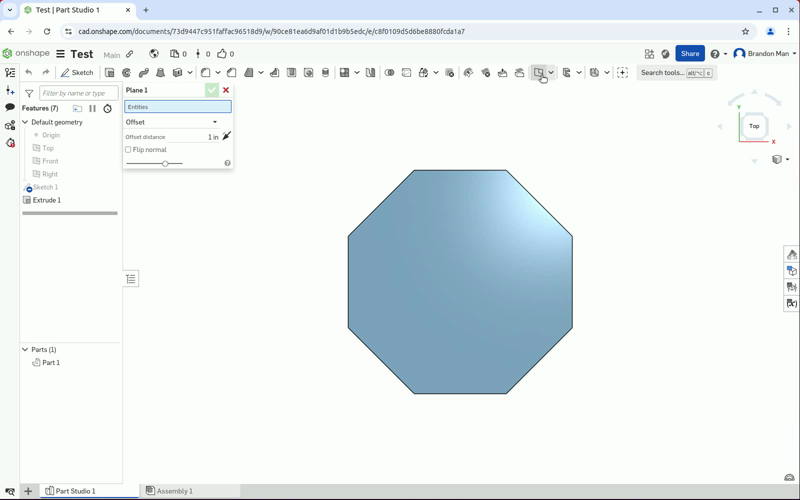
mouse_move(73, 150)
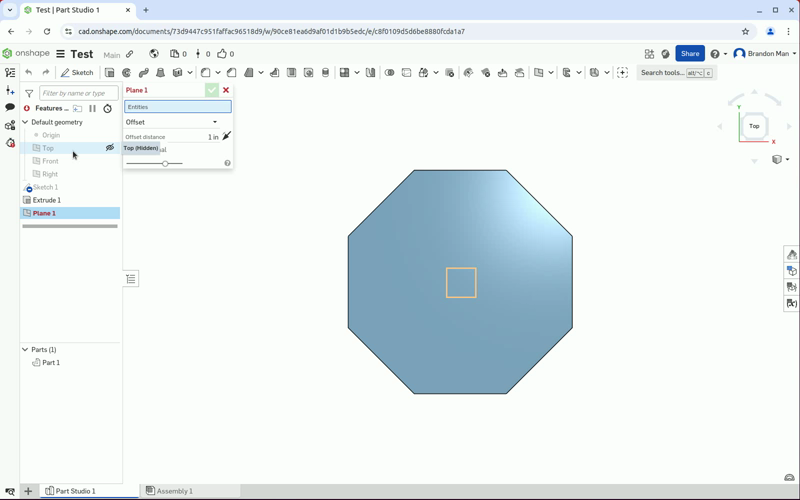
click(73, 150)
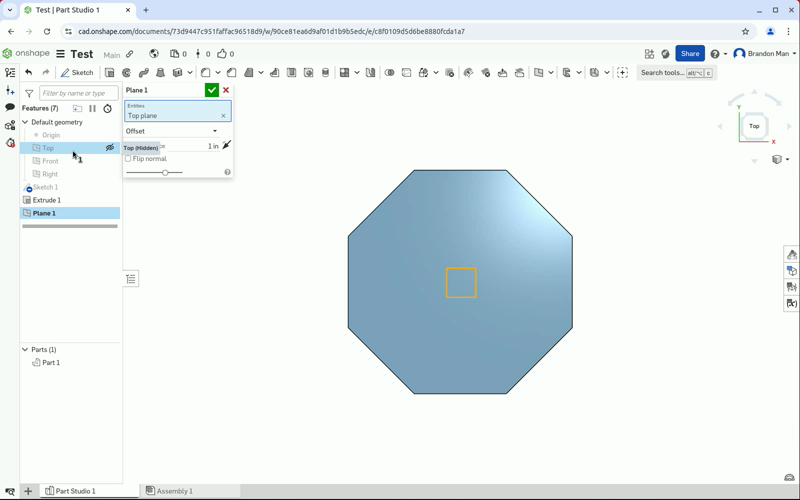
key(tab, 2)
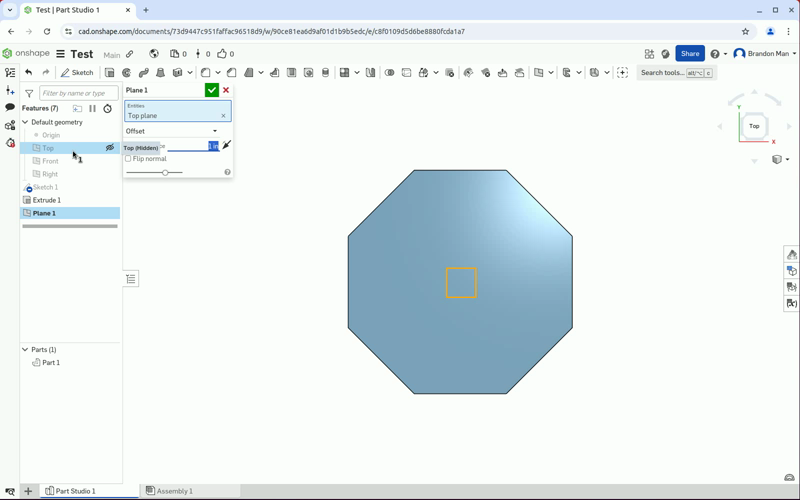
text(9.613)
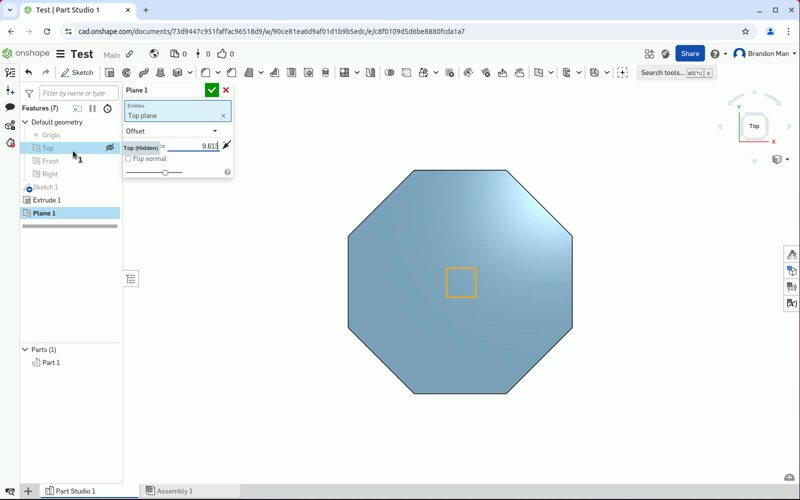
key(enter, 2)
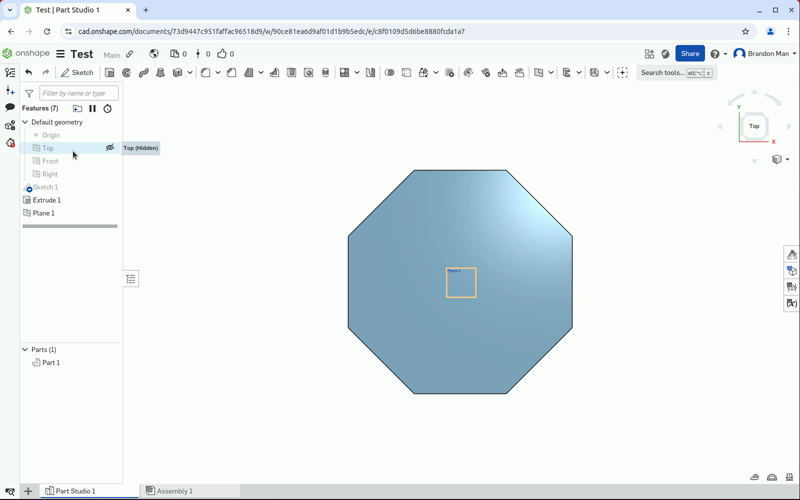
key(shift+s)
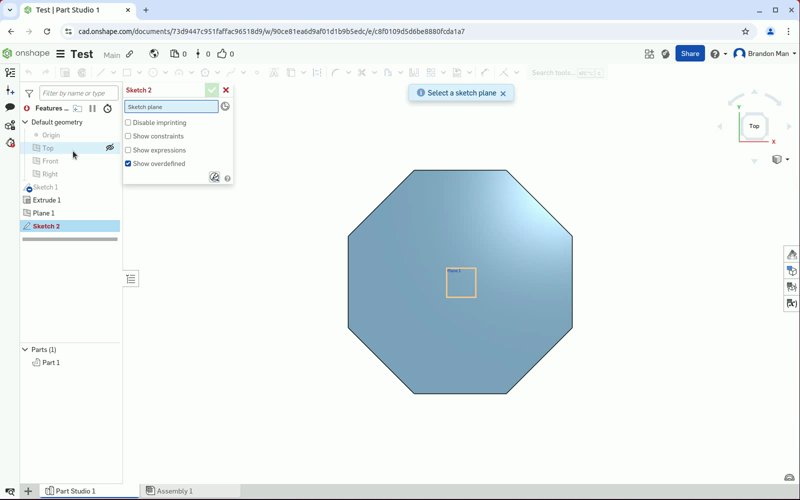
mouse_move(73, 215)
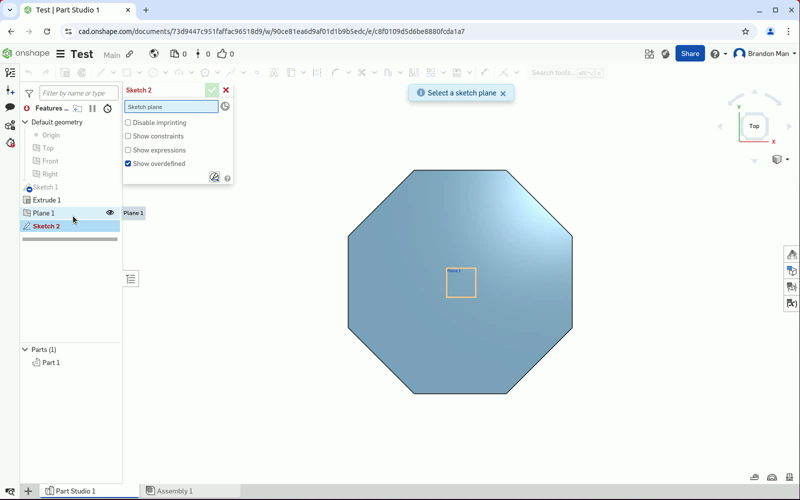
click(73, 215)
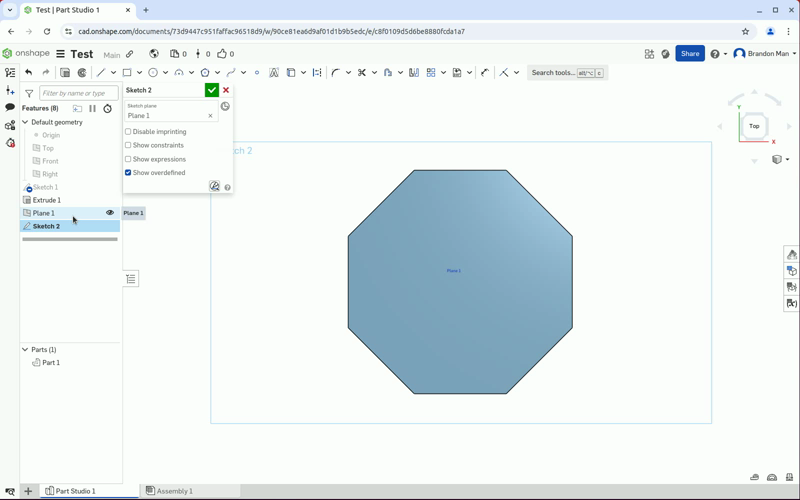
mouse_move(73, 352)
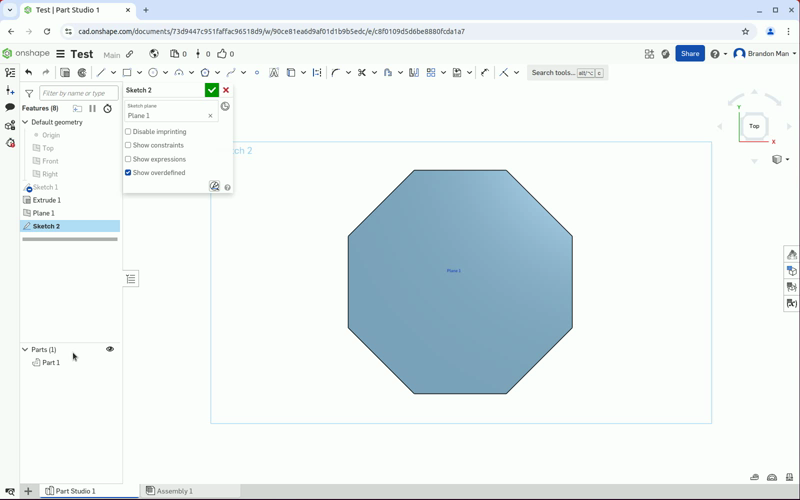
key(y)
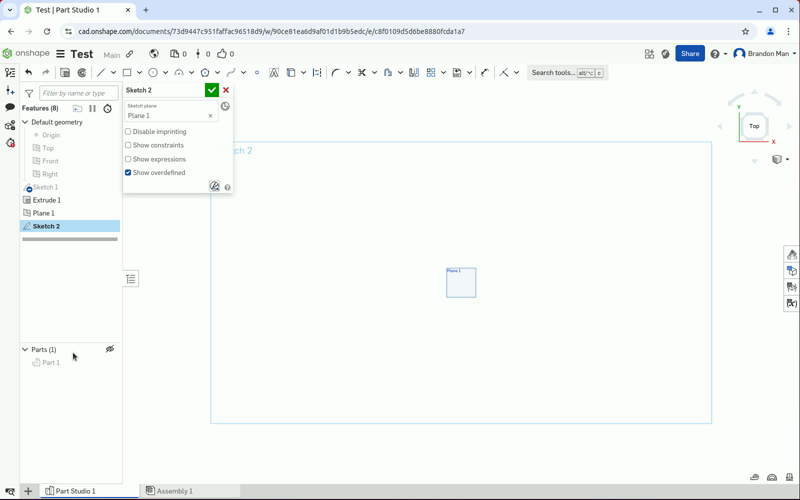
key(l)
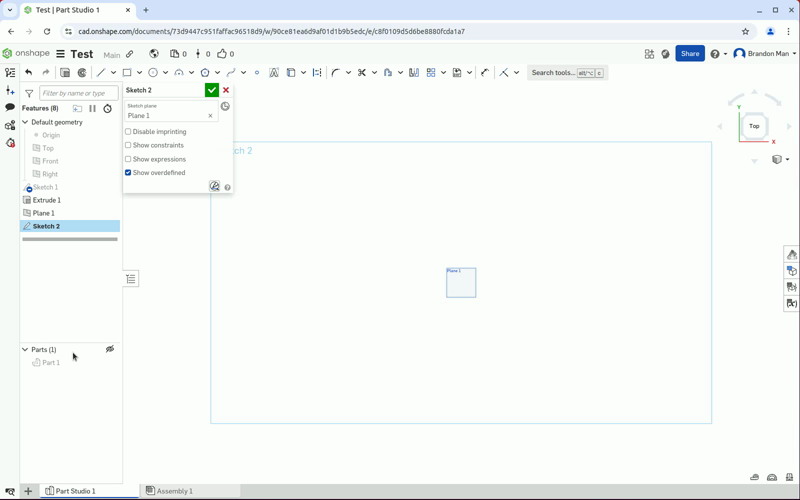
key_down(shift)
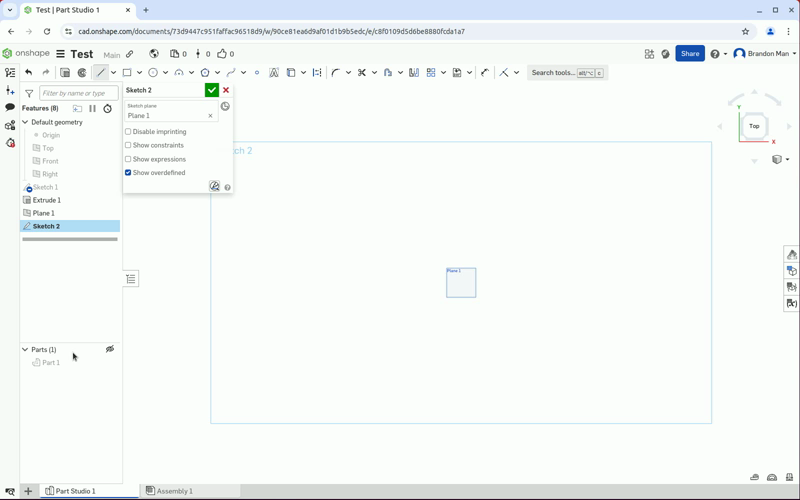
mouse_move(359, 323)
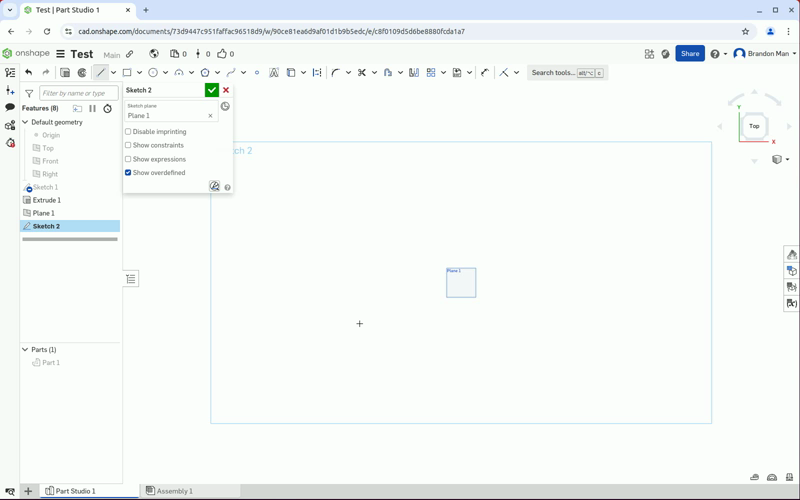
click(359, 323)
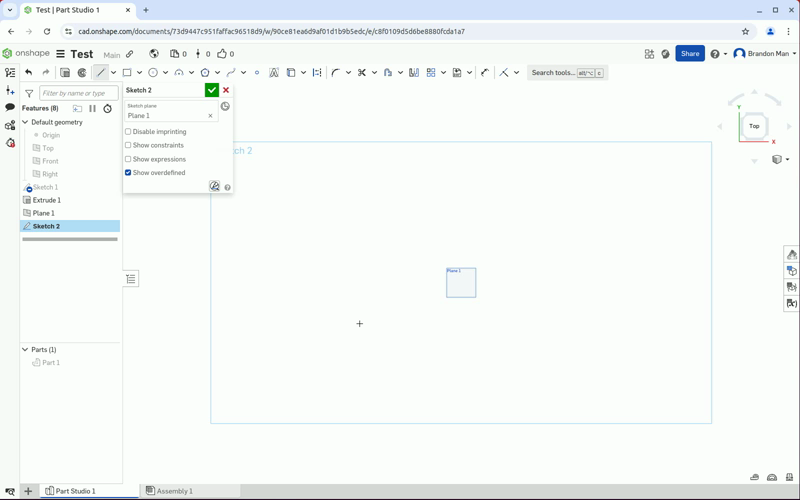
key_up(shift)
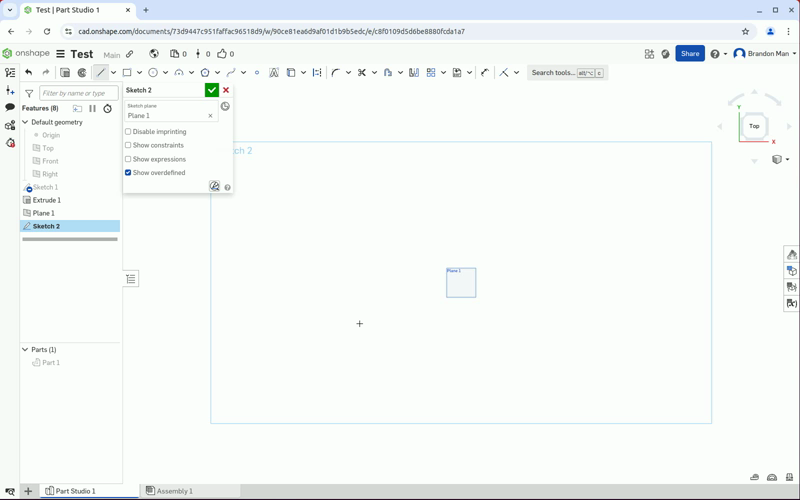
key_down(shift)
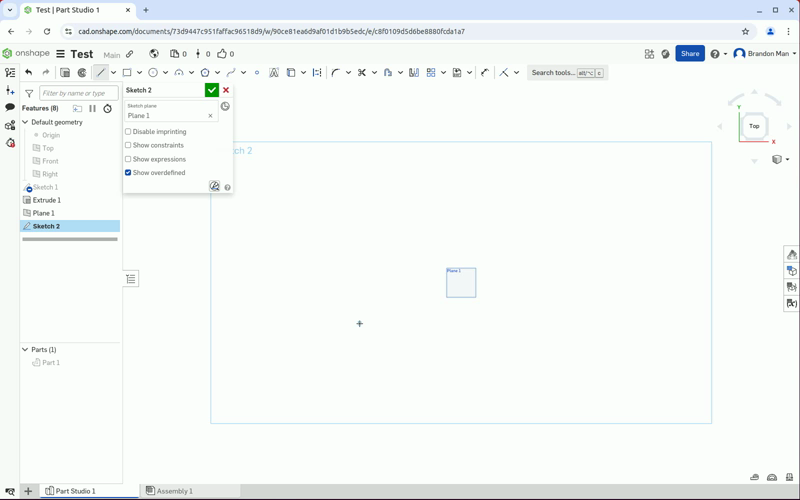
mouse_move(419, 382)
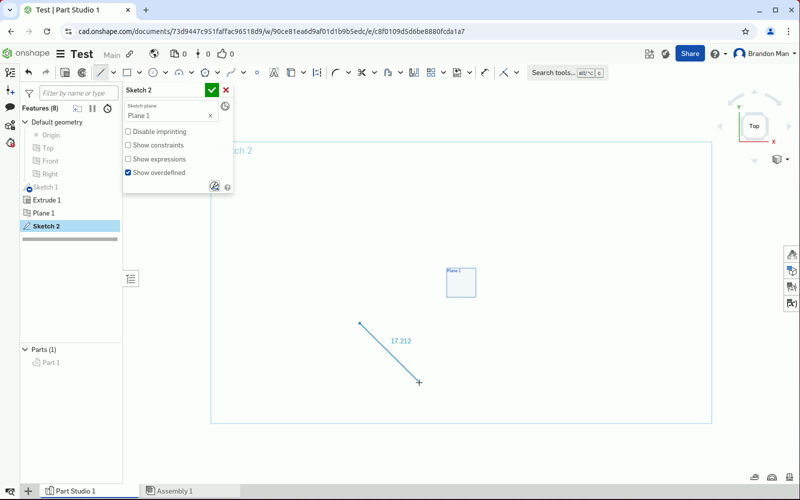
click(419, 382)
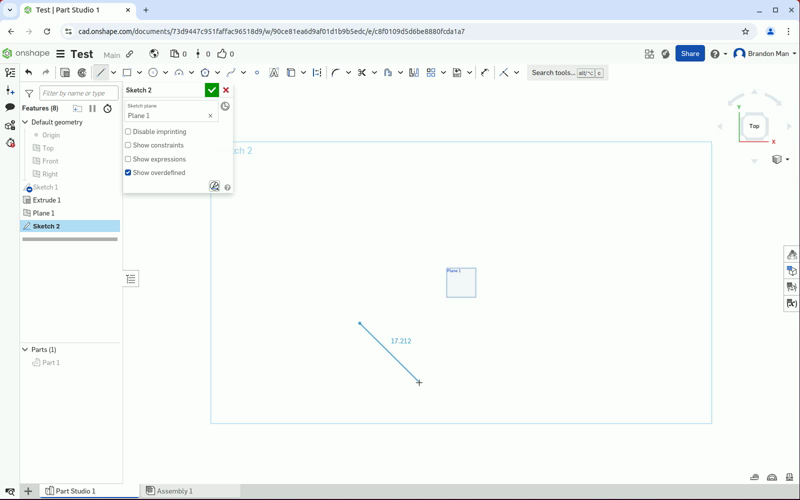
key_up(shift)
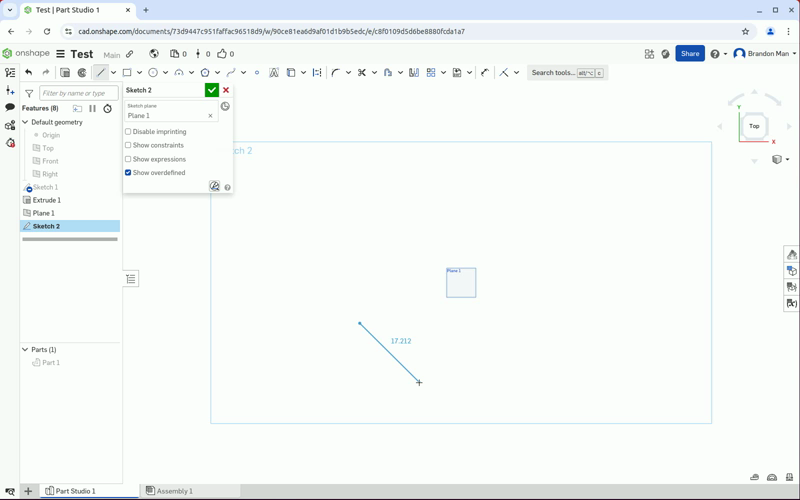
key_down(shift)
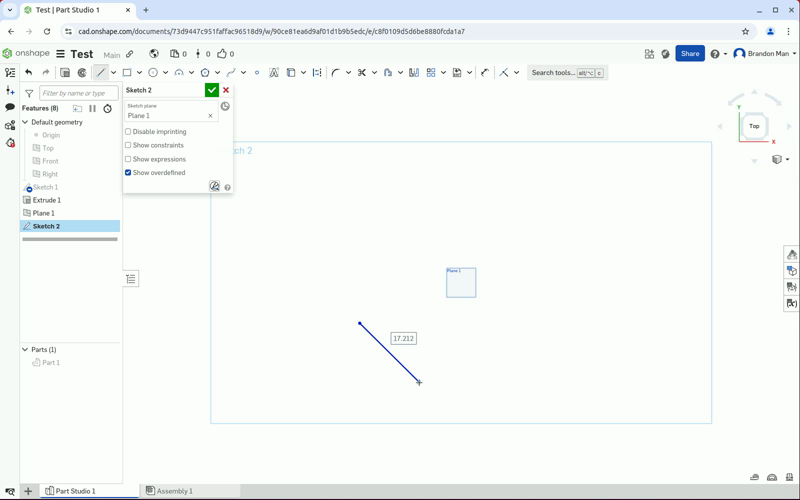
mouse_move(501, 382)
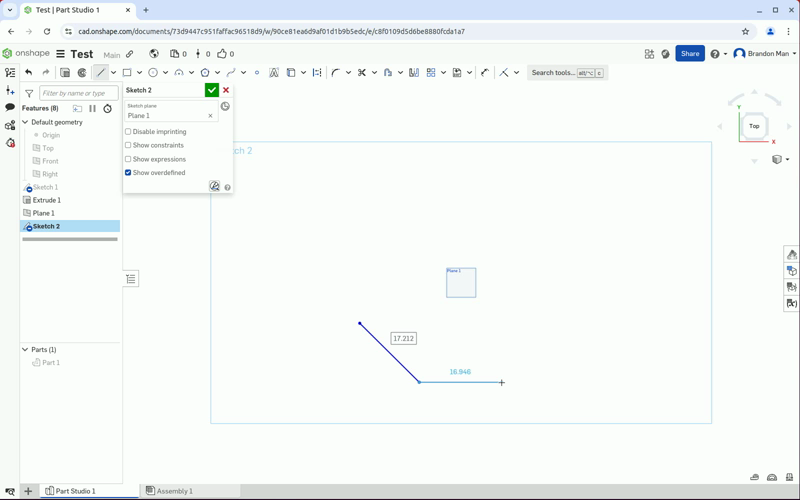
click(501, 382)
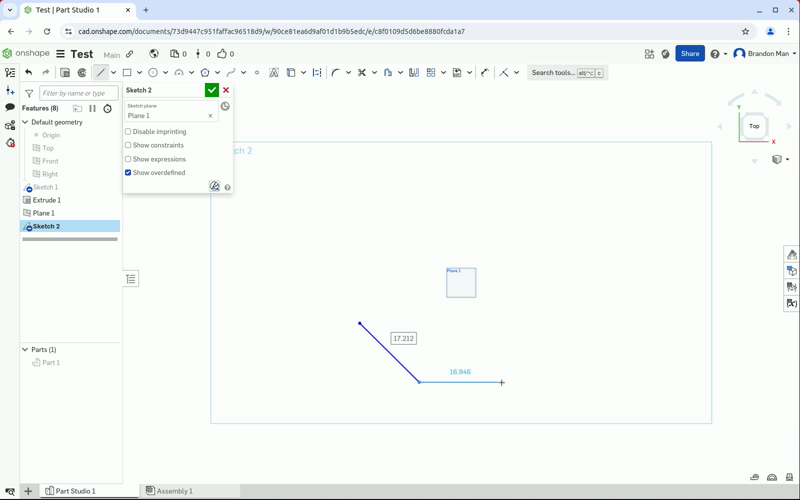
key_up(shift)
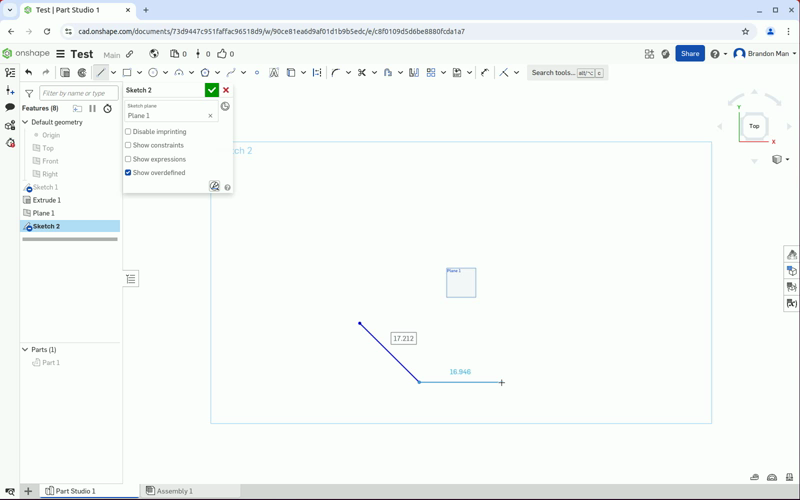
key_down(shift)
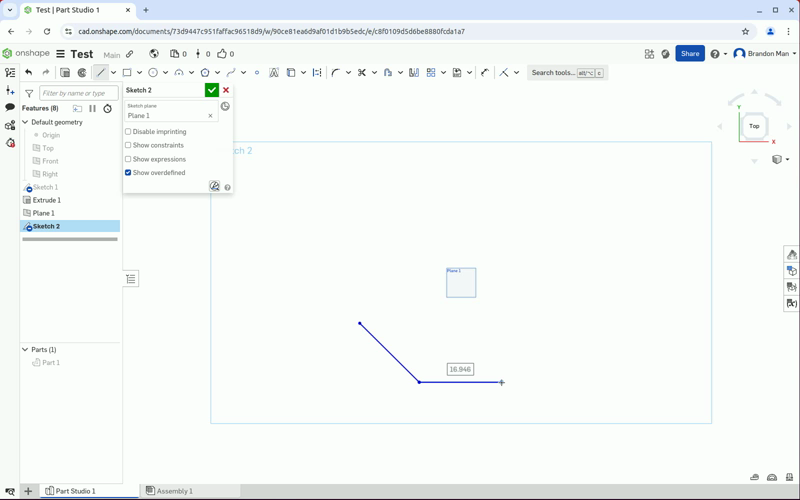
mouse_move(560, 323)
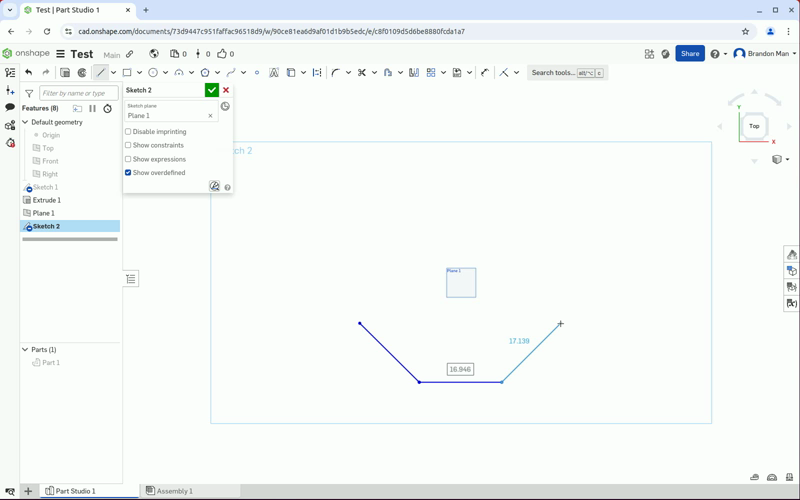
click(560, 323)
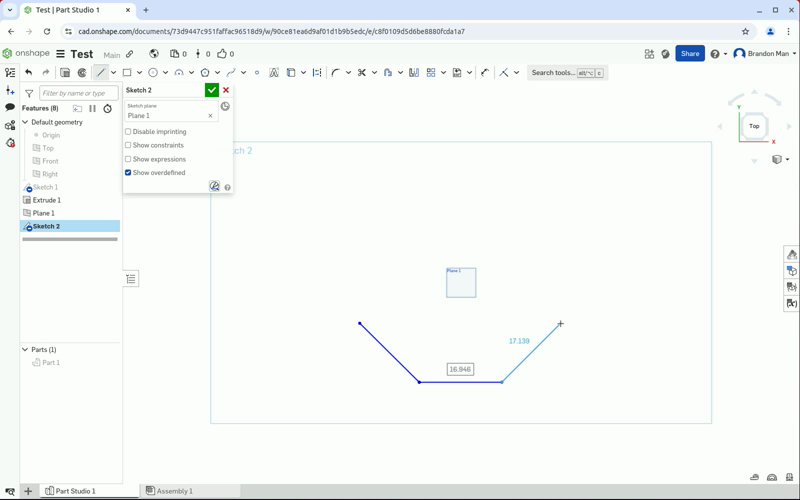
key_up(shift)
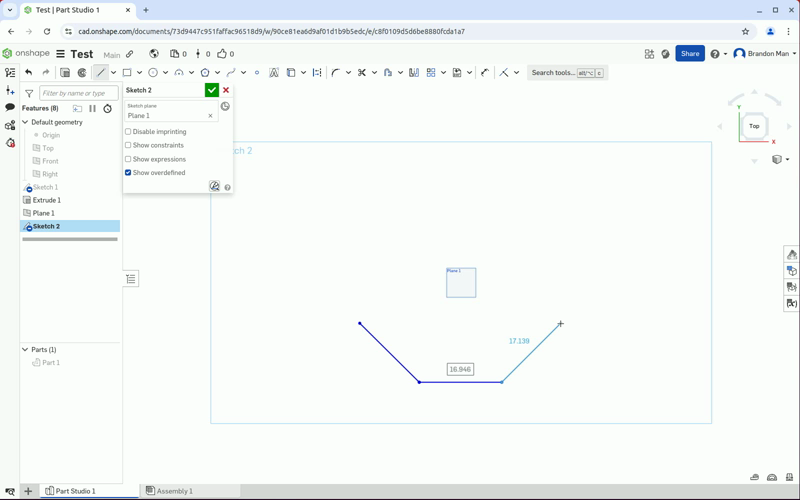
key_down(shift)
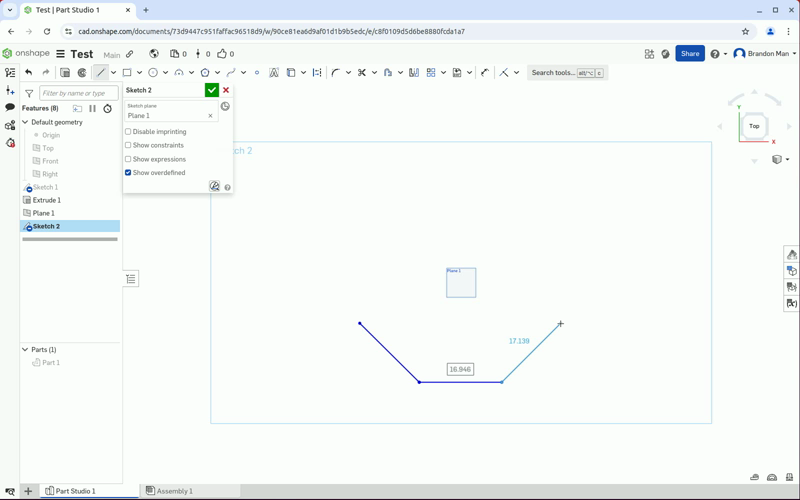
mouse_move(560, 240)
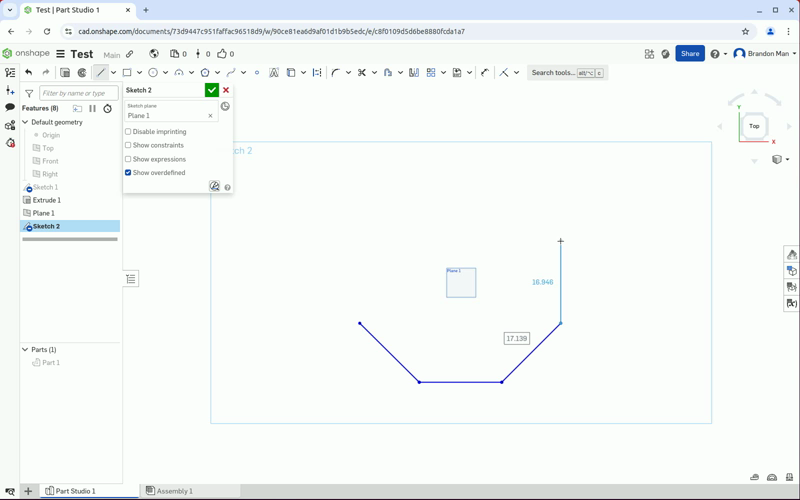
click(560, 240)
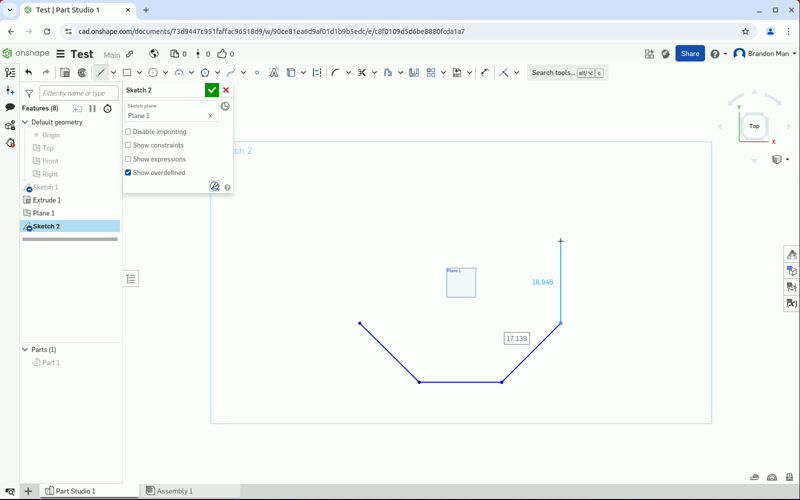
key_up(shift)
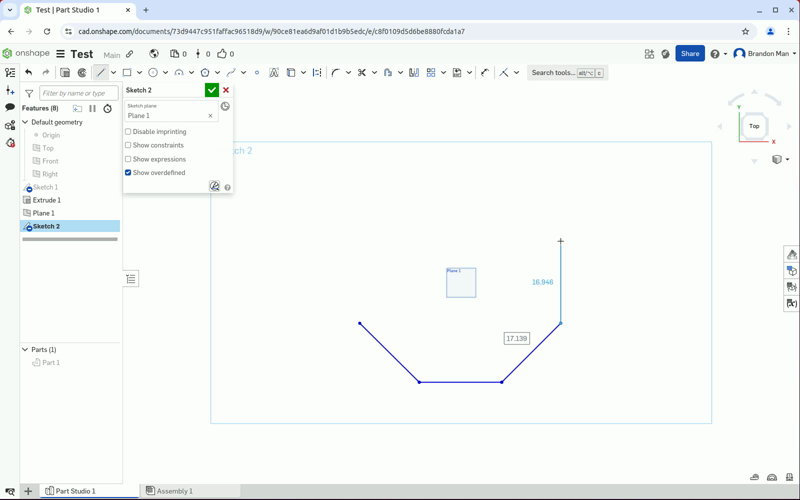
key_down(shift)
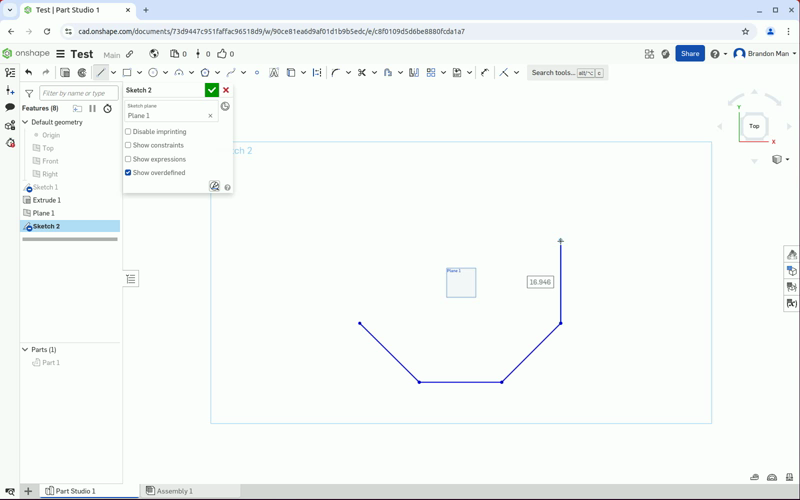
mouse_move(501, 181)
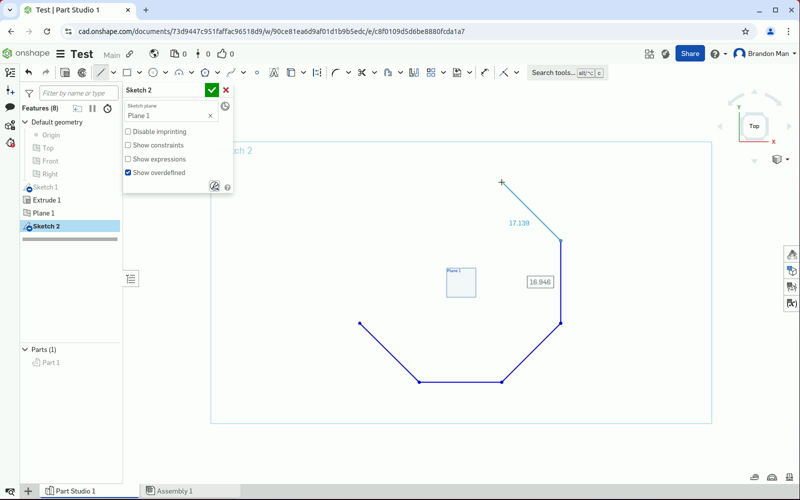
click(501, 181)
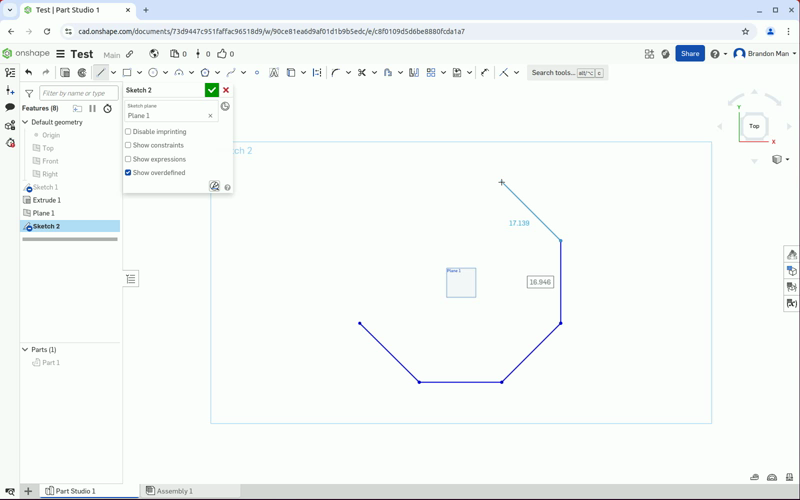
key_up(shift)
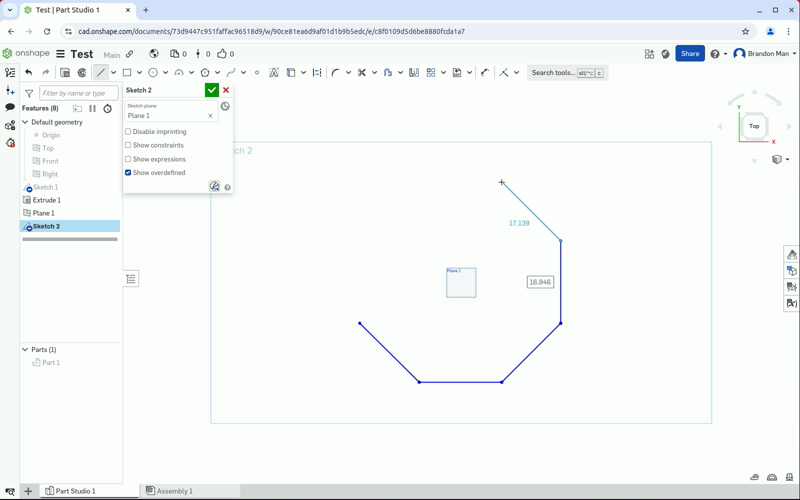
key_down(shift)
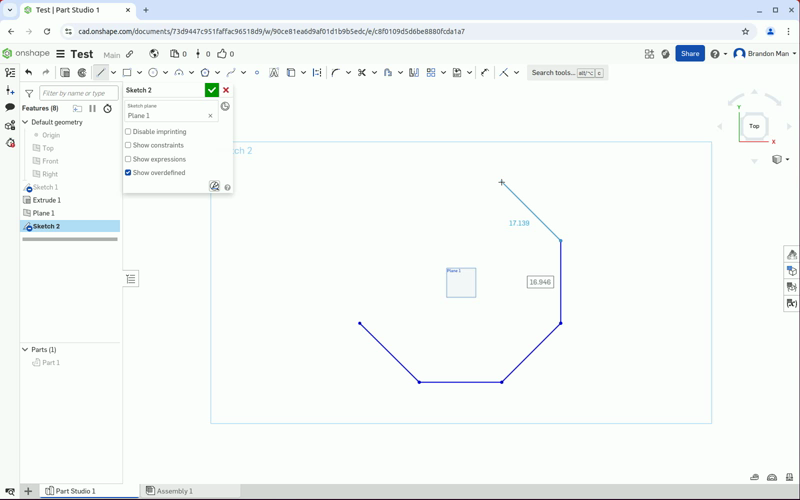
mouse_move(419, 181)
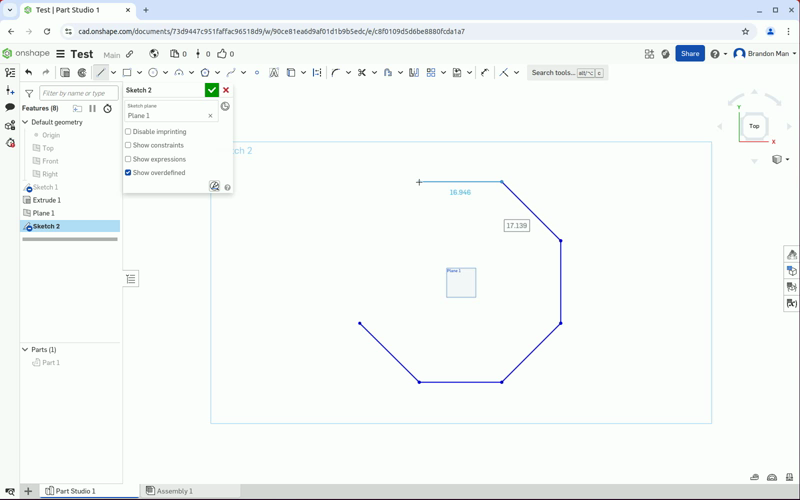
click(419, 181)
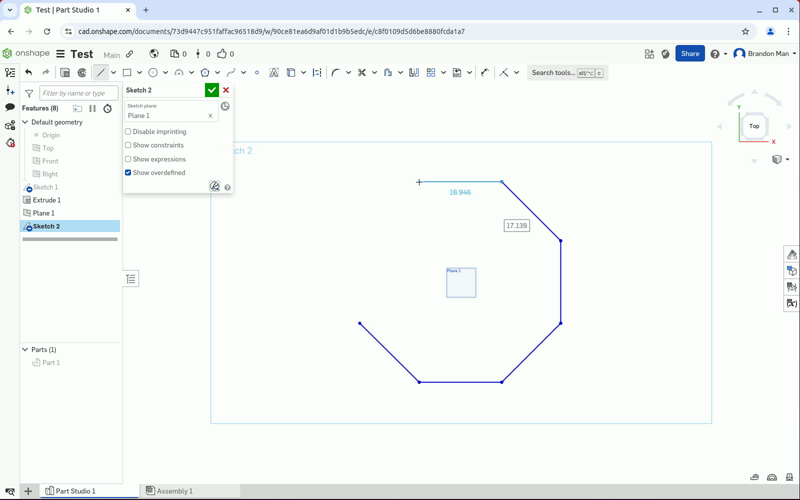
key_up(shift)
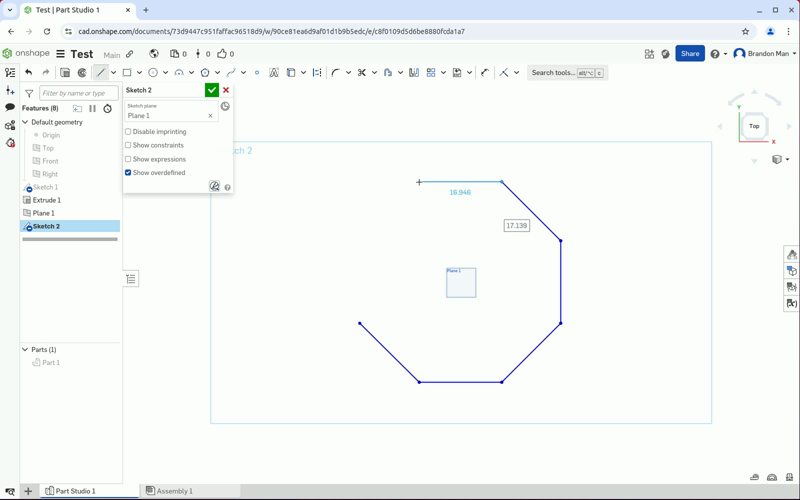
key_down(shift)
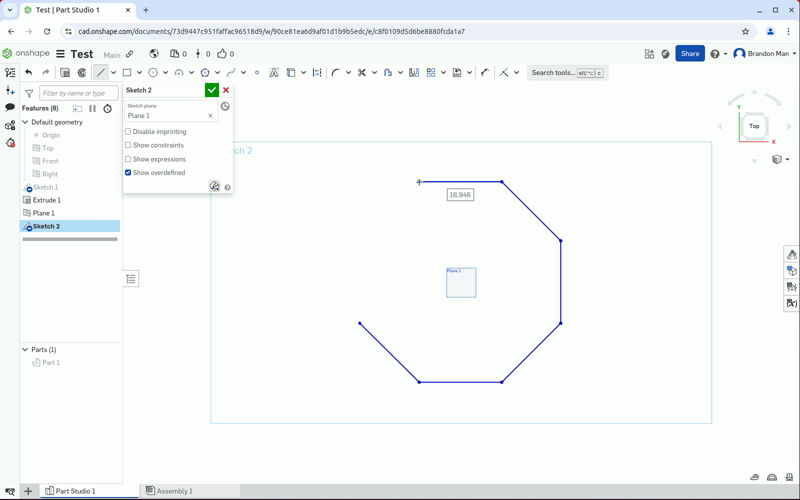
mouse_move(359, 240)
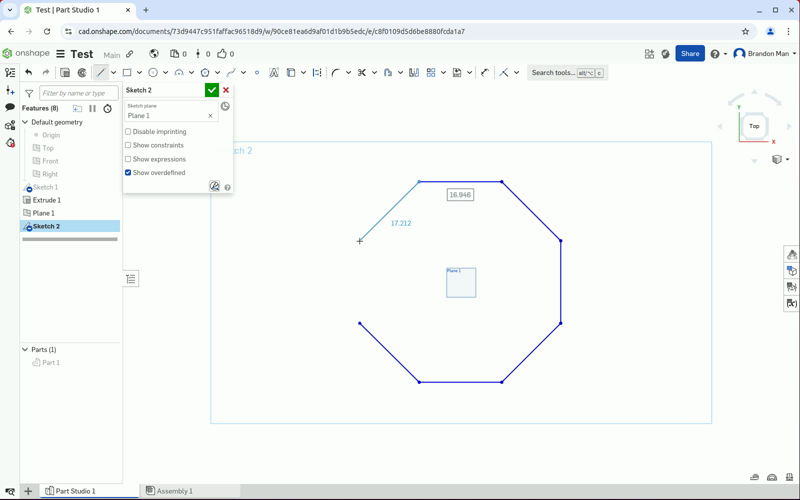
click(359, 240)
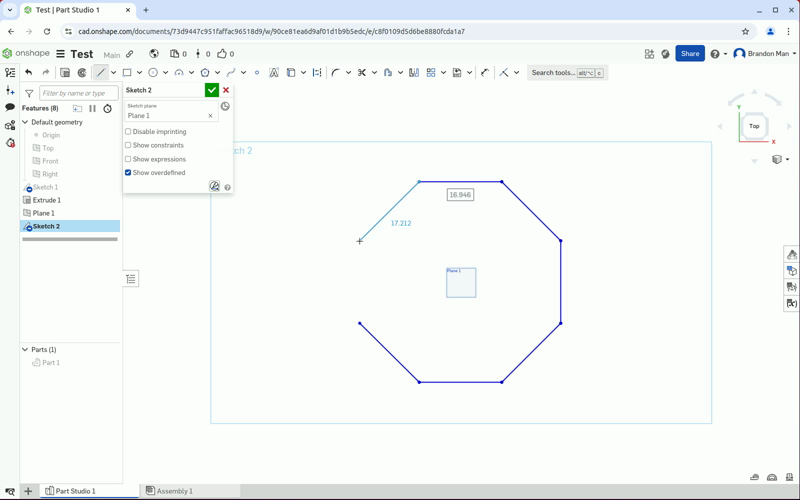
key_up(shift)
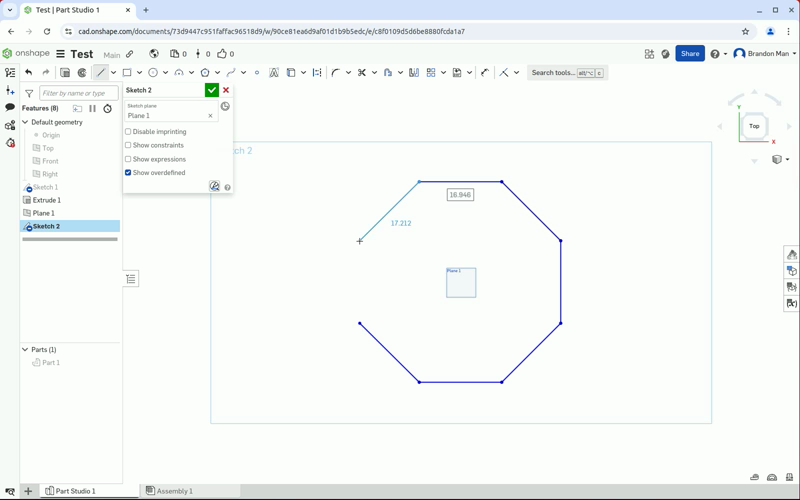
key_down(shift)
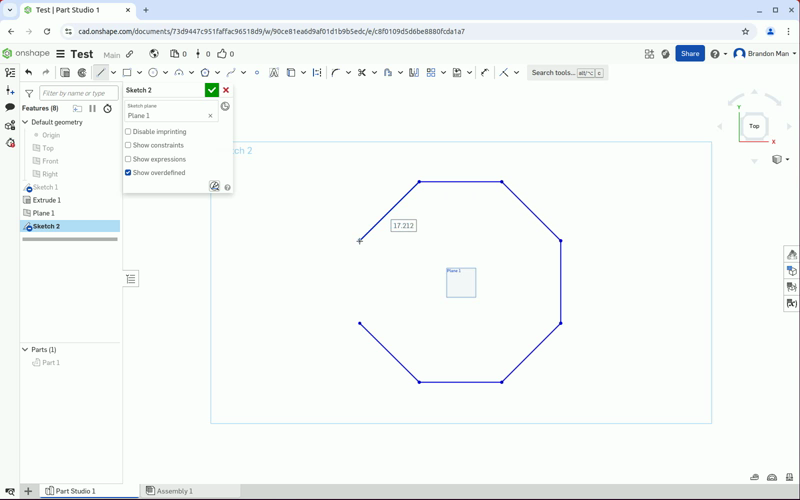
mouse_move(359, 323)
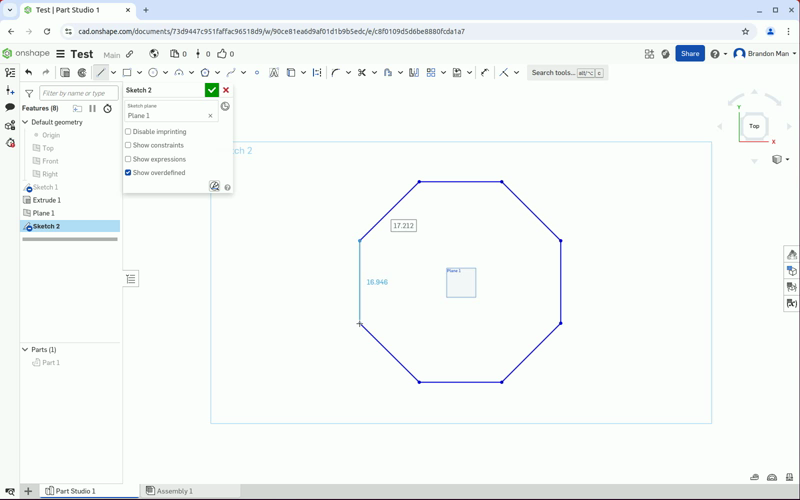
key_up(shift)
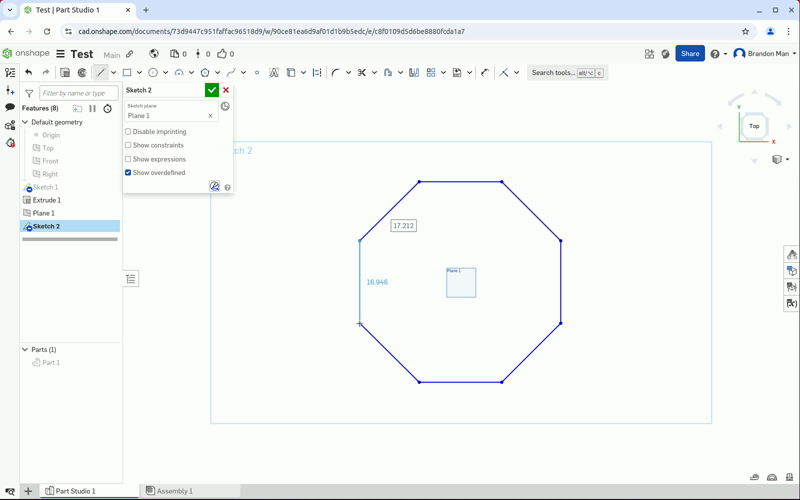
click(359, 323)
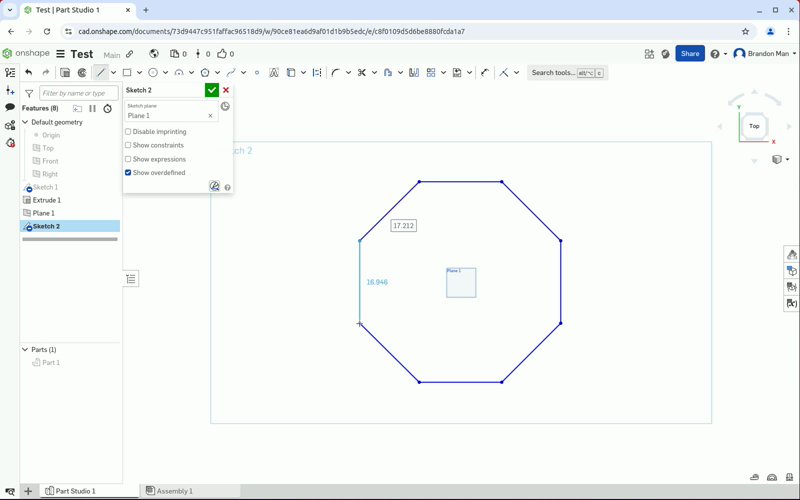
key(esc)
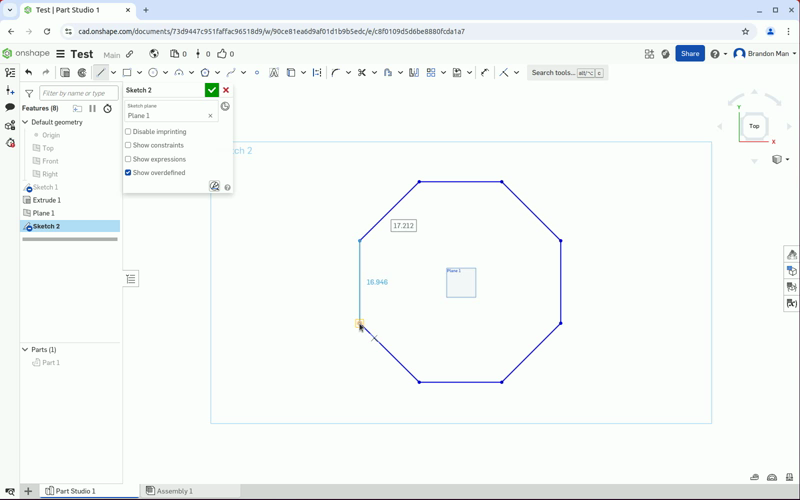
mouse_move(439, 283)
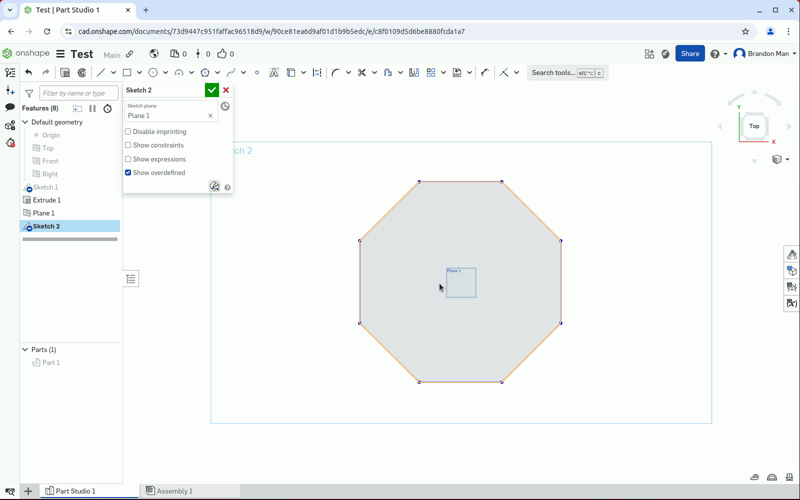
click(439, 283)
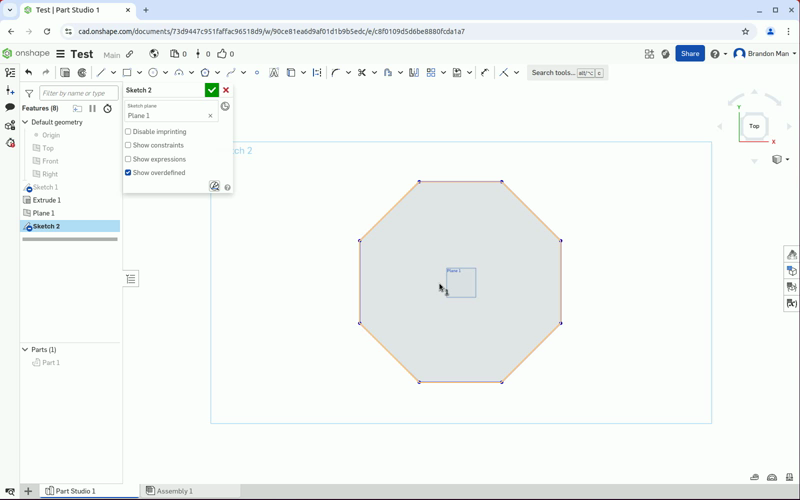
mouse_move(73, 352)
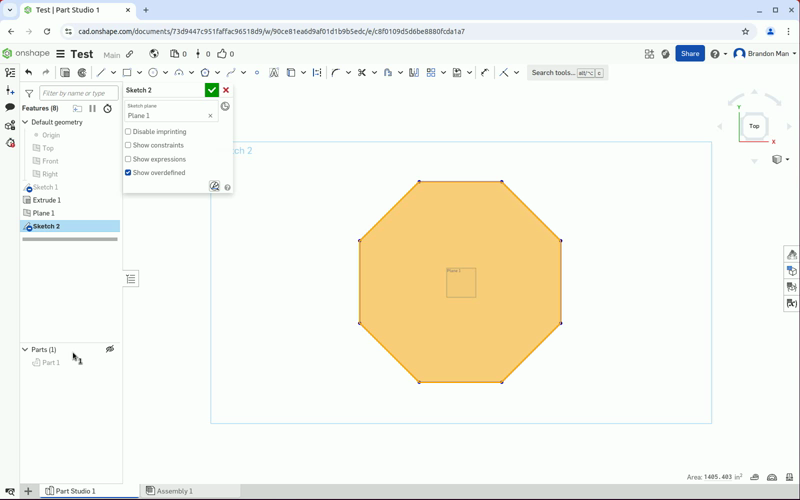
key(shift+y)
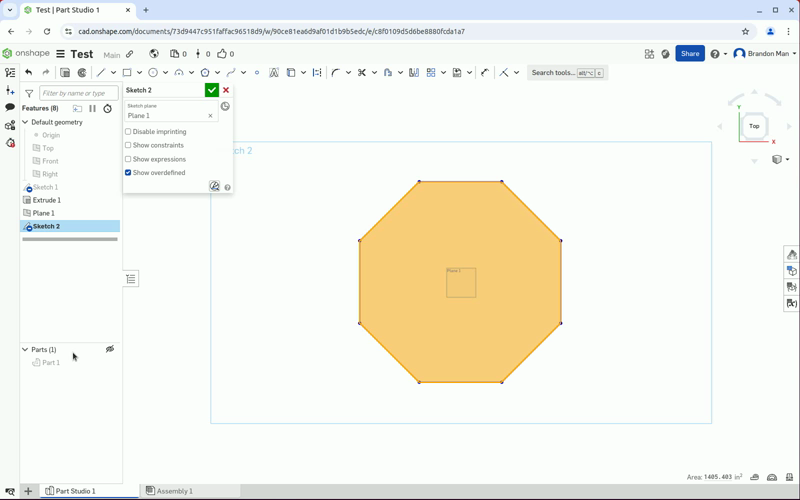
key(shift+e)
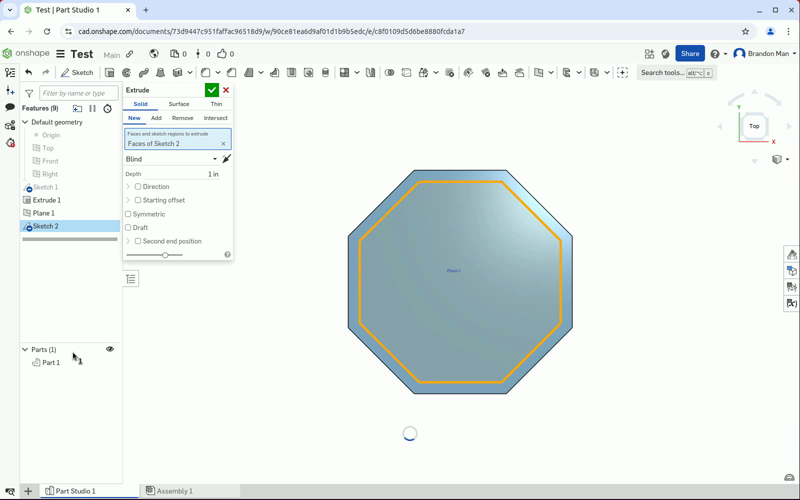
mouse_move(143, 106)
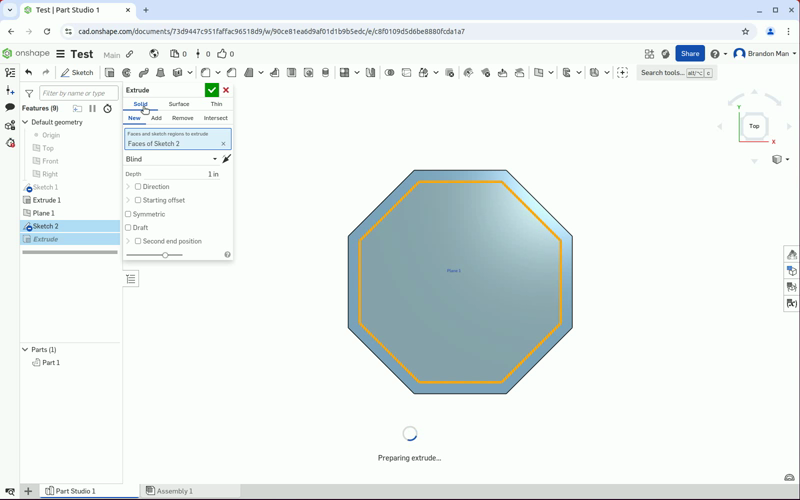
click(143, 106)
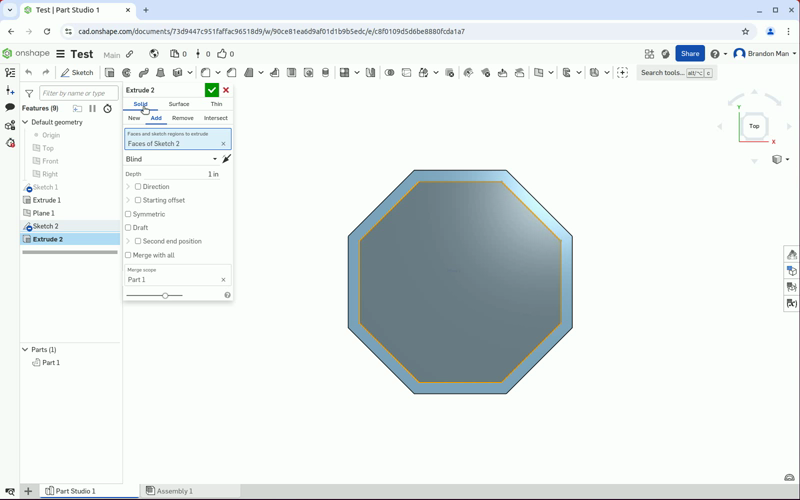
mouse_move(186, 120)
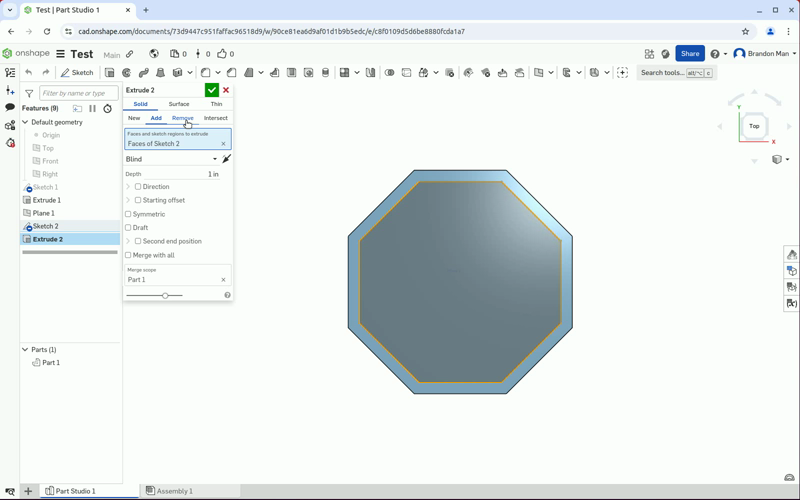
click(186, 120)
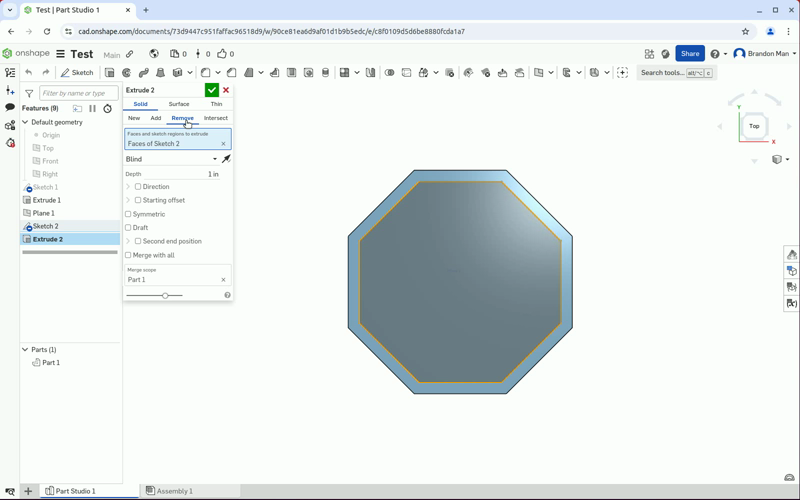
key(tab, 4)
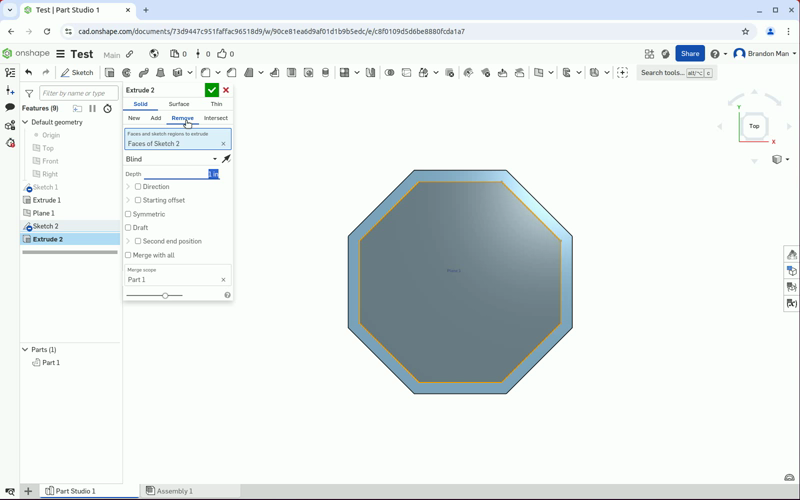
text(2.407)
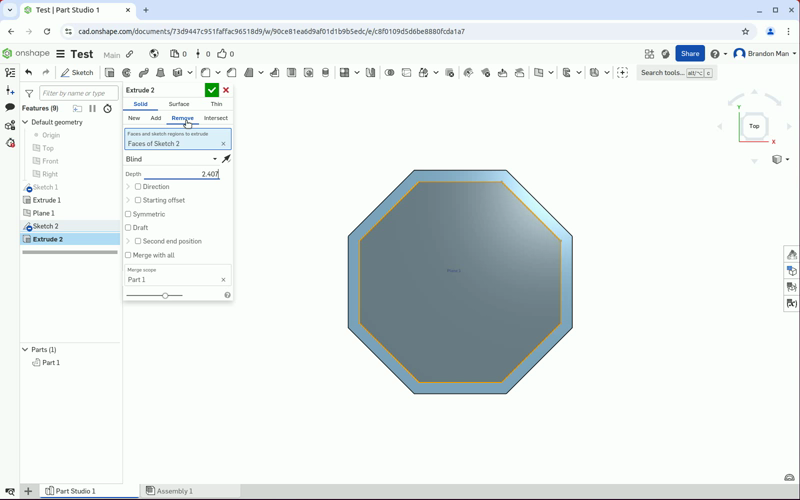
key(tab, 6)
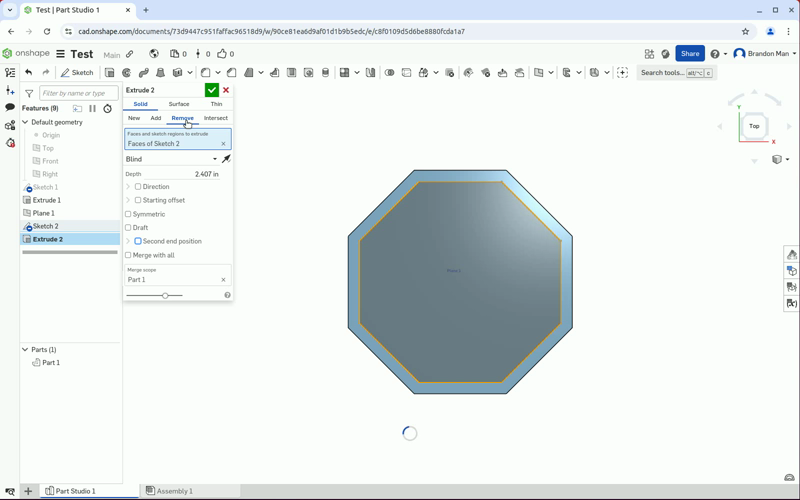
key(space)
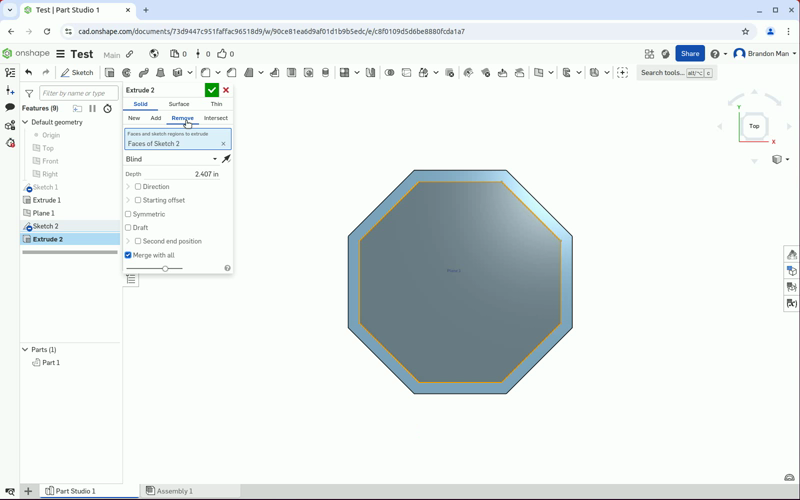
key(enter)
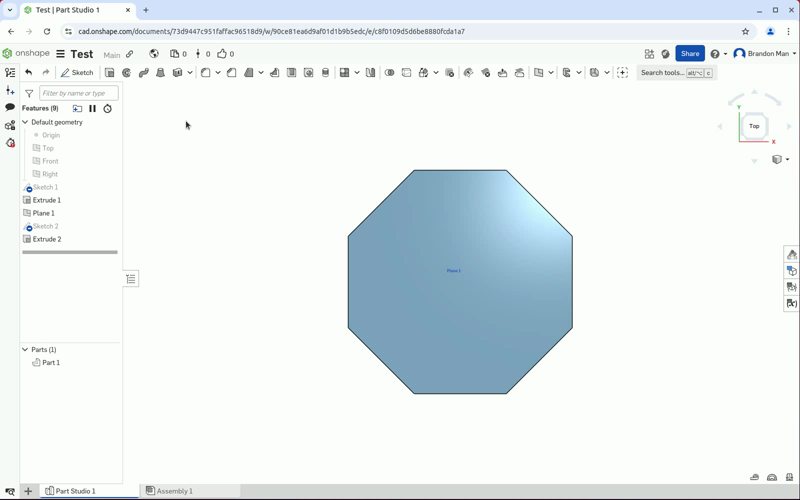
key(shift+h)
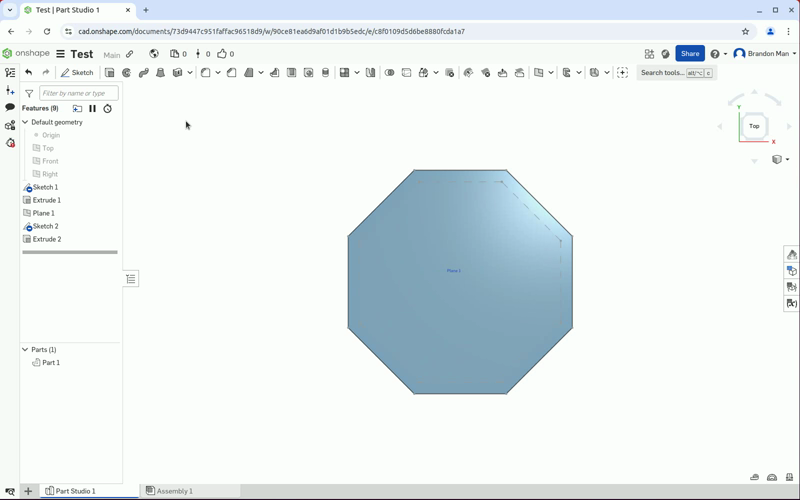
key(shift+h)
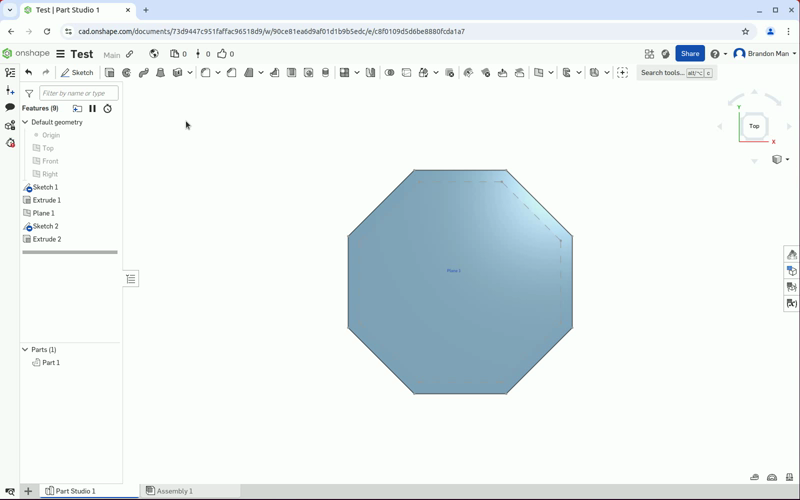
key(shift+7)
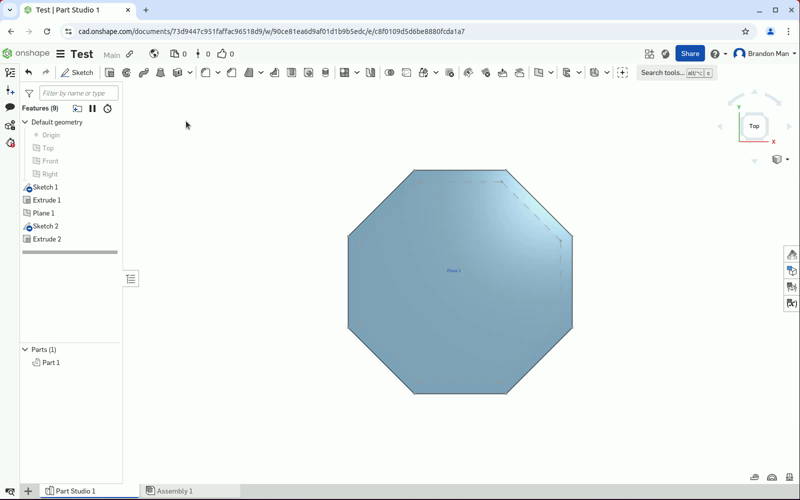
key(up, 3)
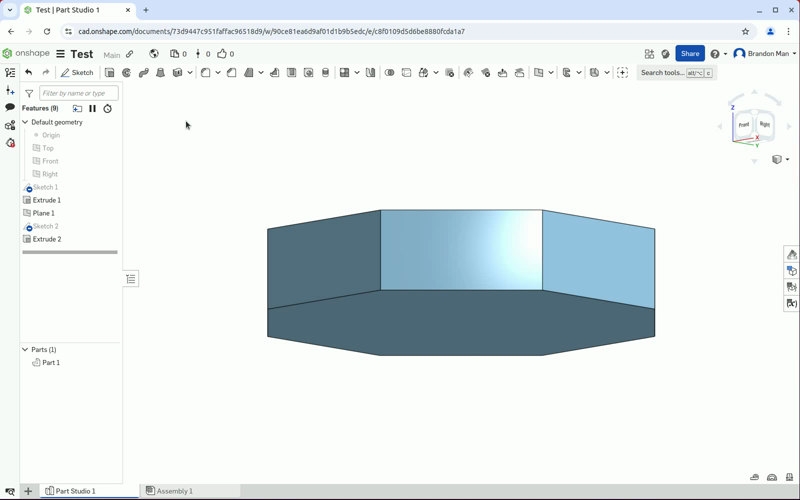
key(left, 3)
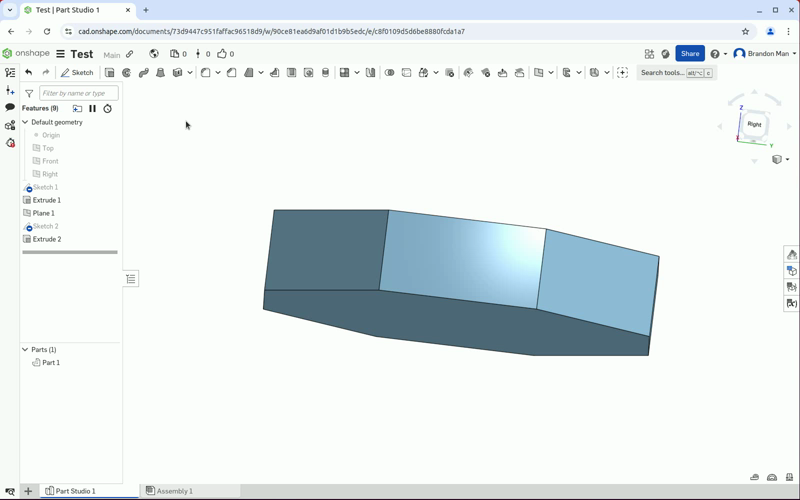
key(right, 3)
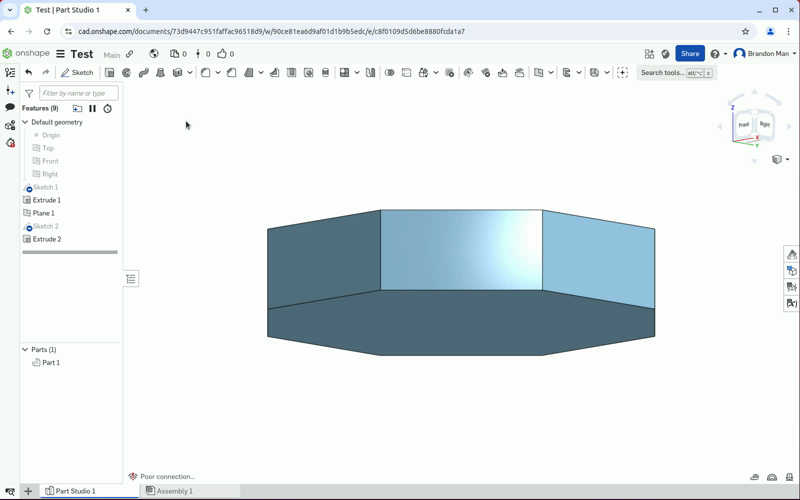
key(down, 3)
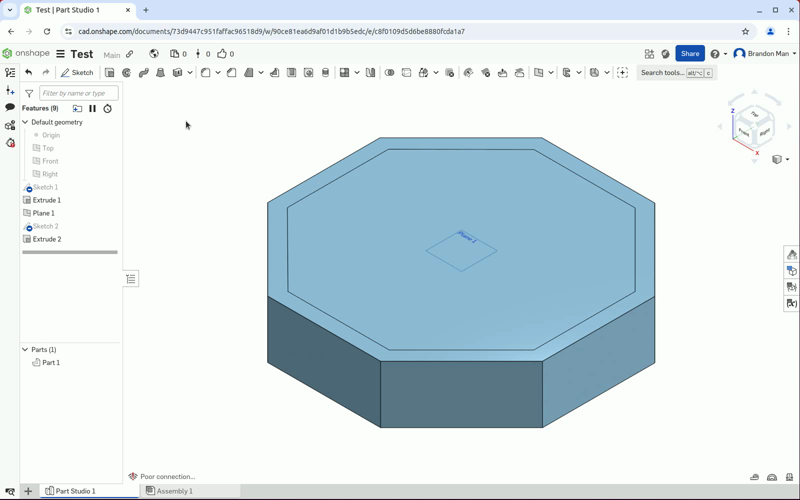
mouse_move(73, 189)
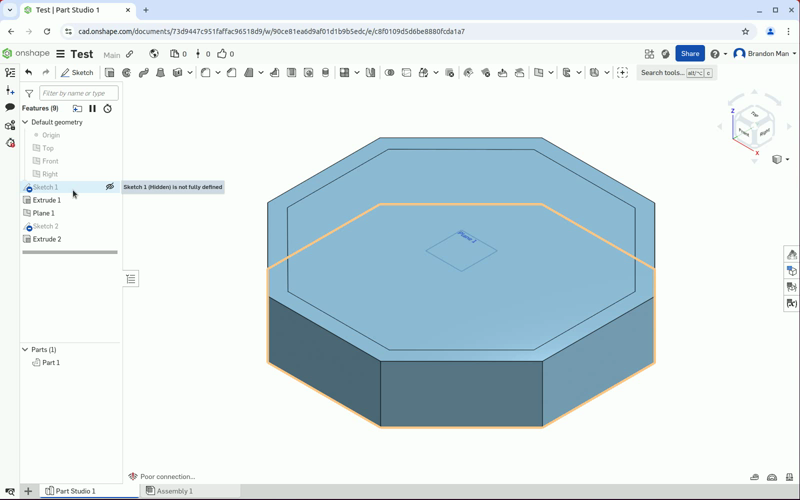
click(73, 189)